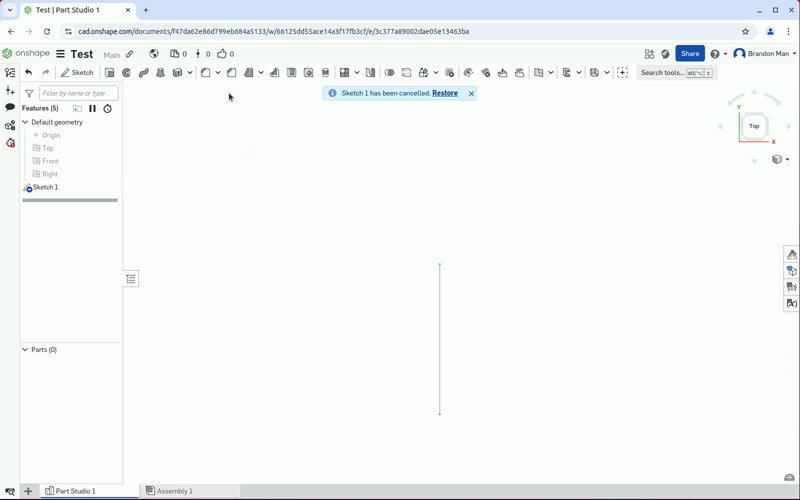
key(shift+h)
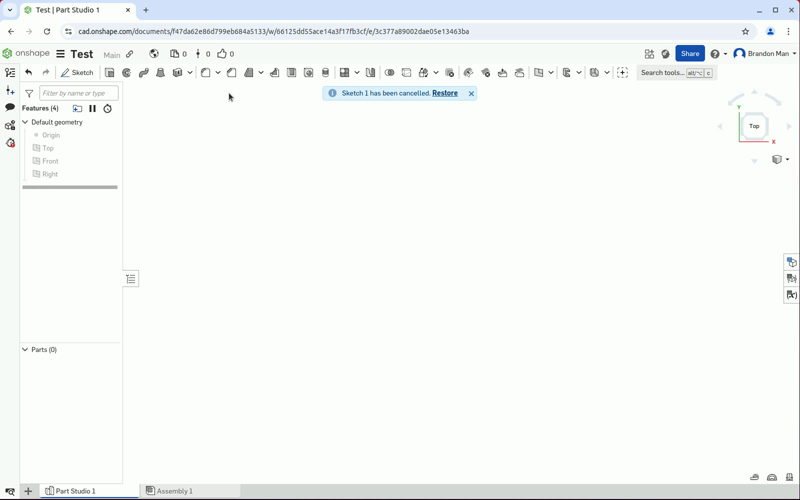
mouse_move(73, 352)
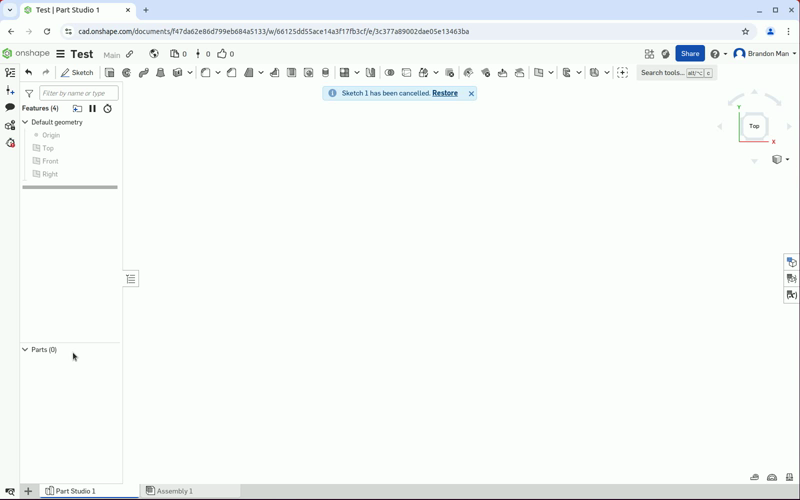
key(y)
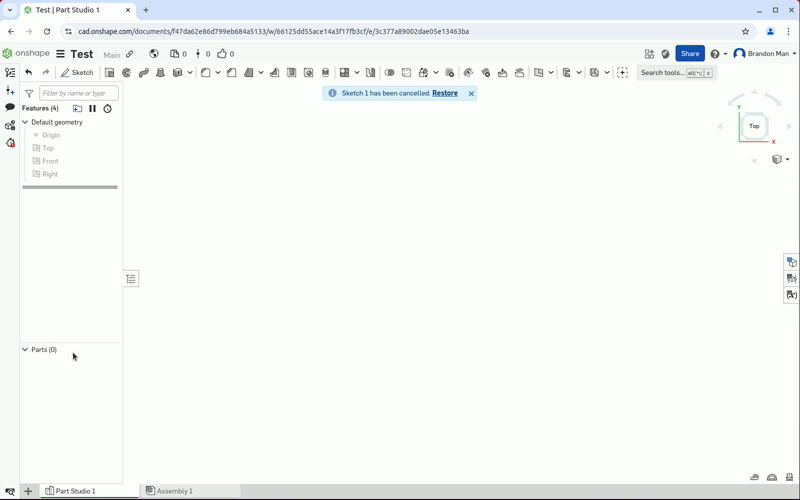
key(shift+p)
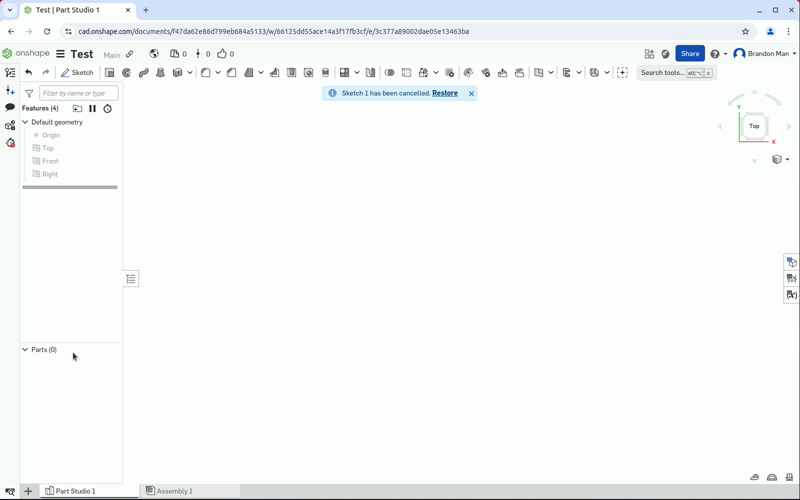
key(space)
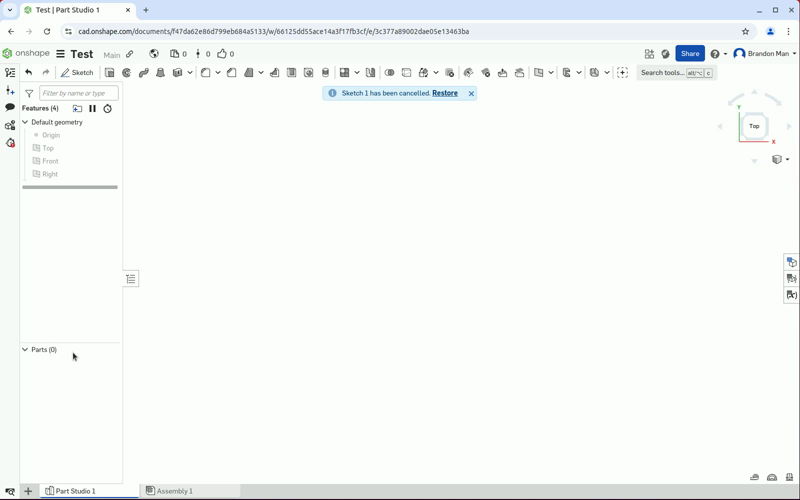
key_down(shift)
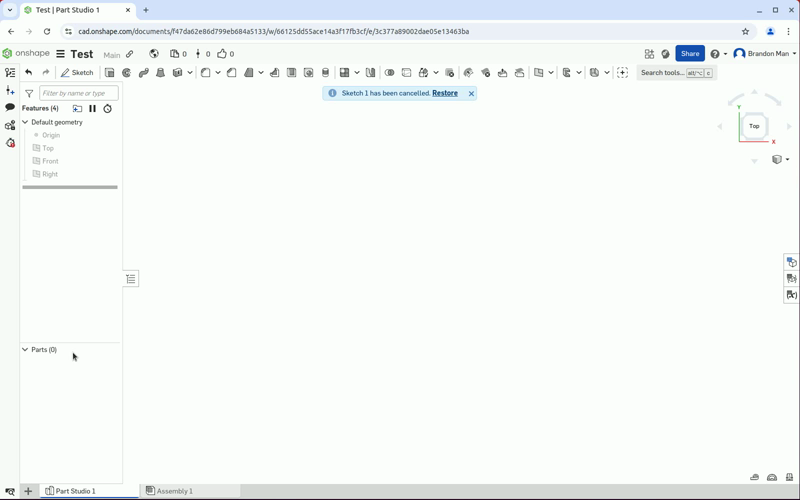
key(up)
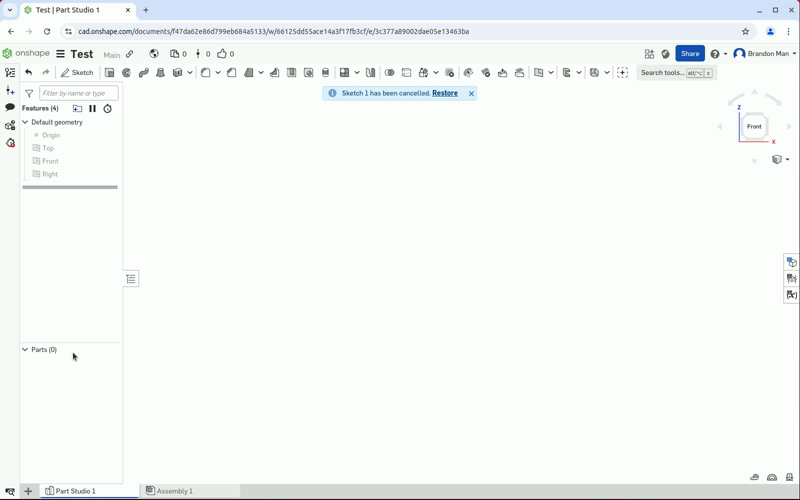
key_up(shift)
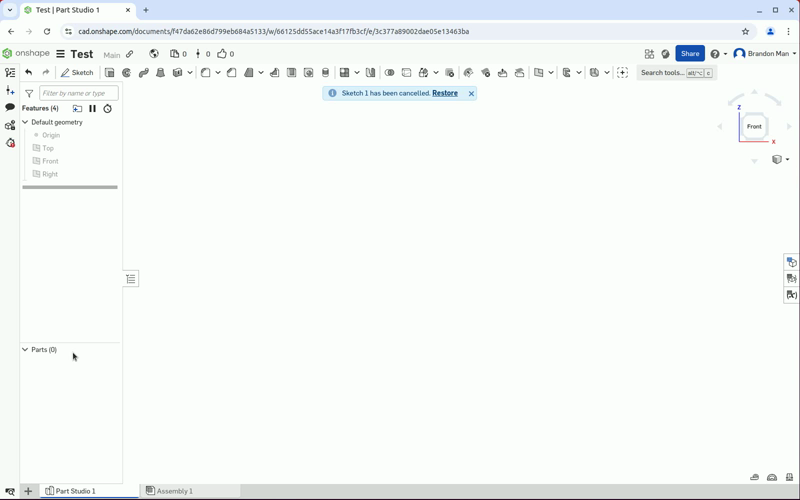
key(space)
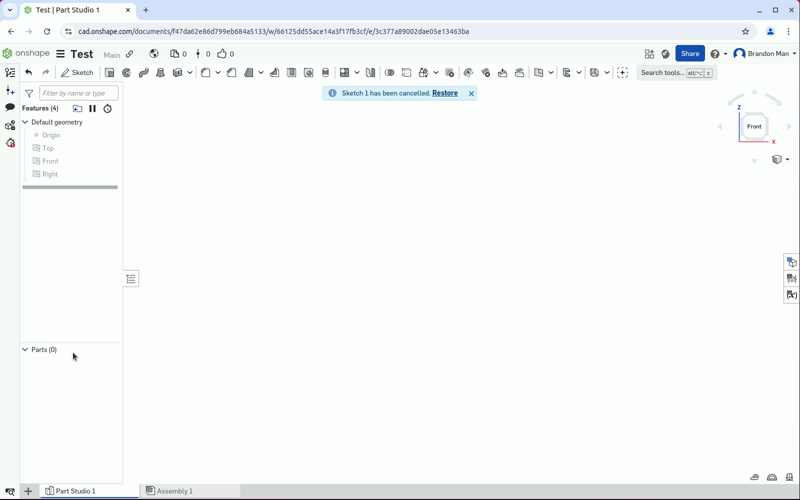
key_down(shift)
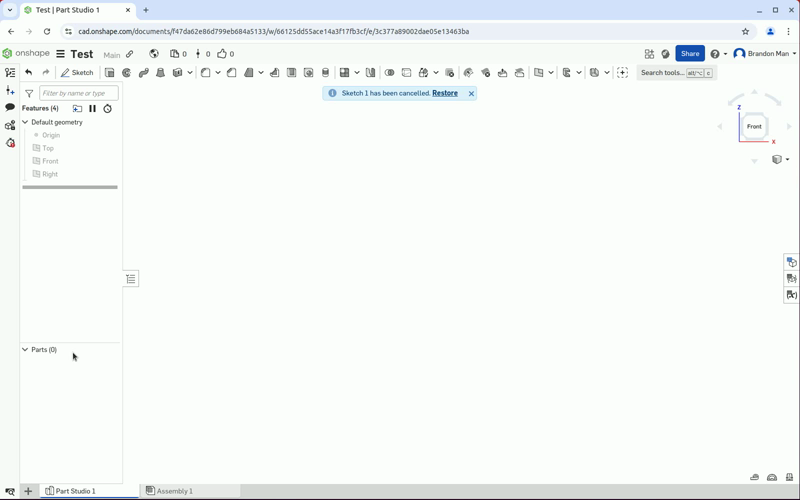
key(left)
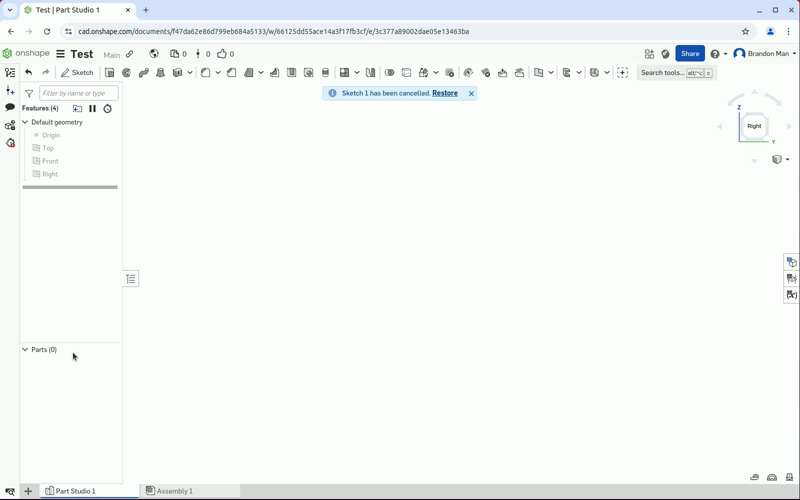
key_up(shift)
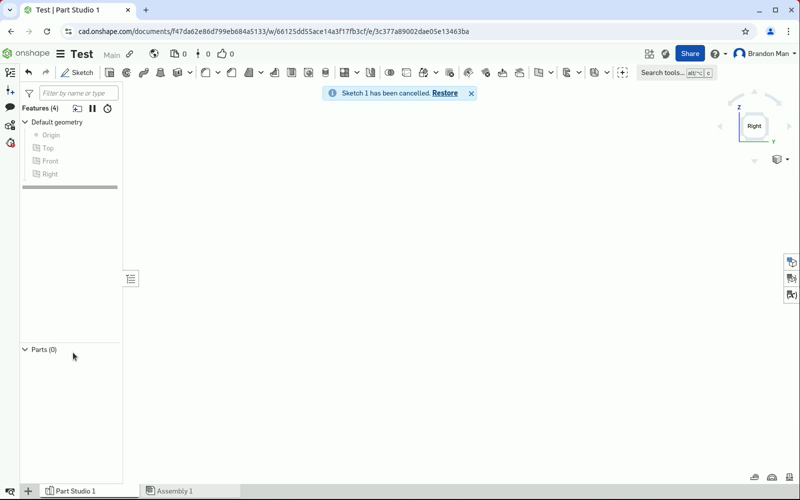
mouse_move(73, 352)
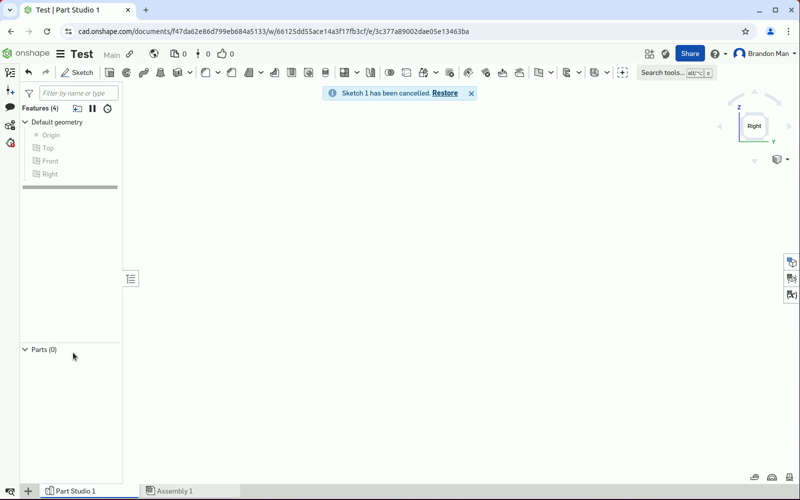
key(shift+y)
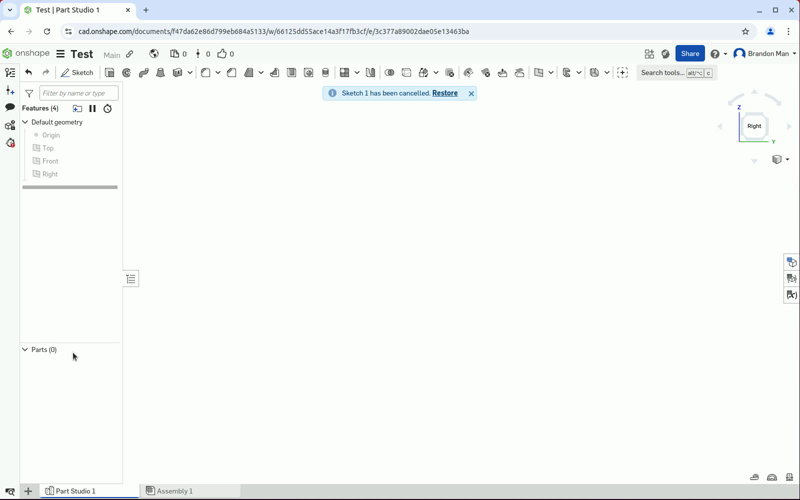
key(shift+s)
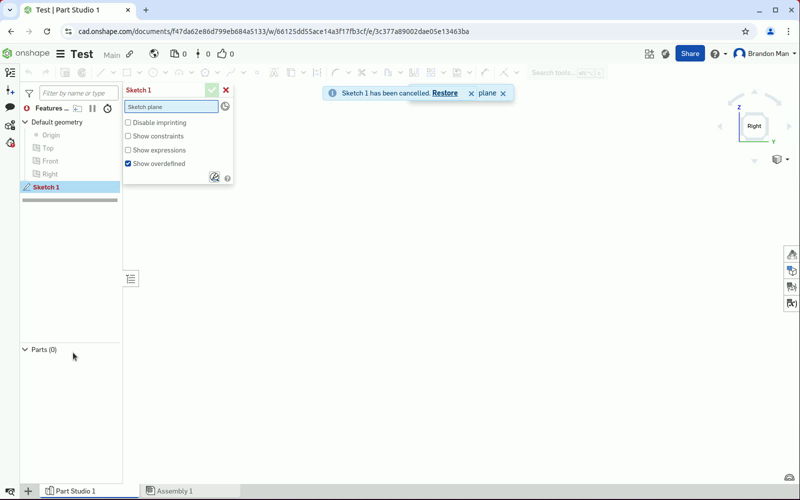
mouse_move(73, 176)
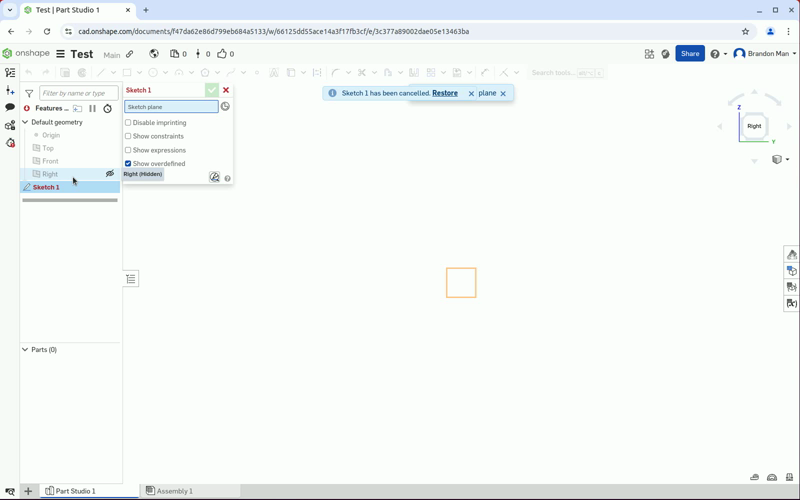
click(73, 176)
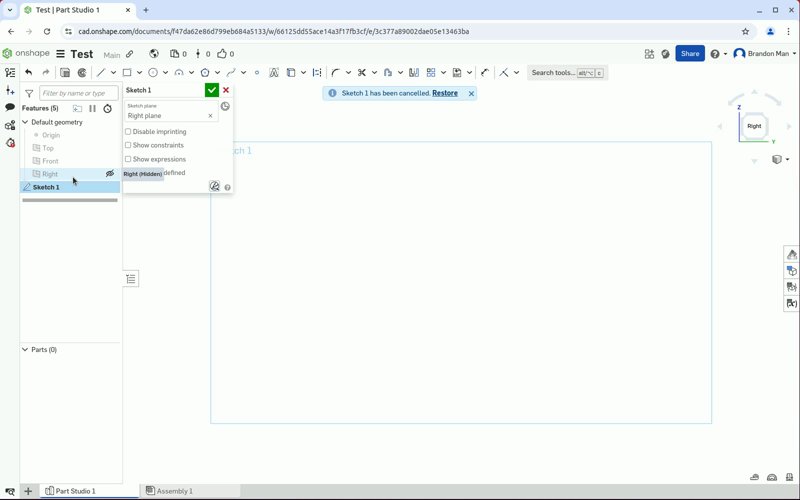
mouse_move(73, 352)
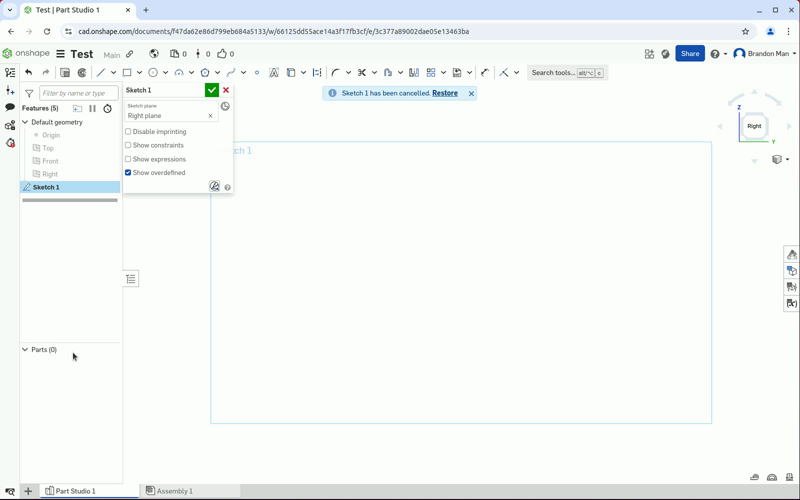
key(y)
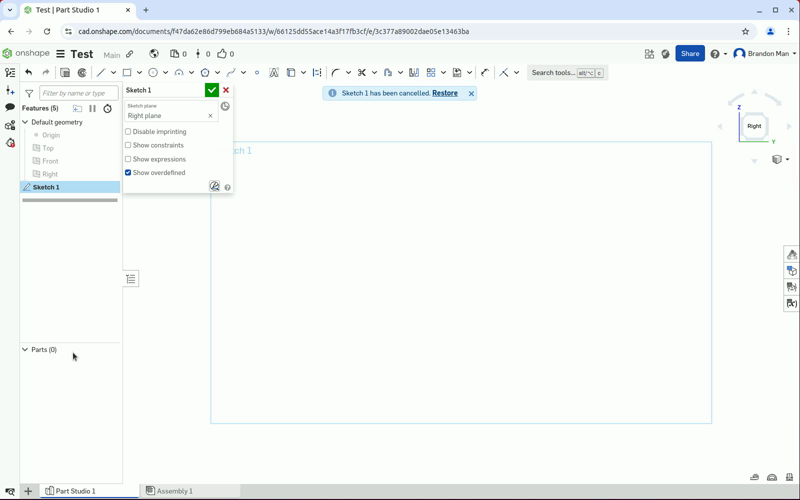
key(l)
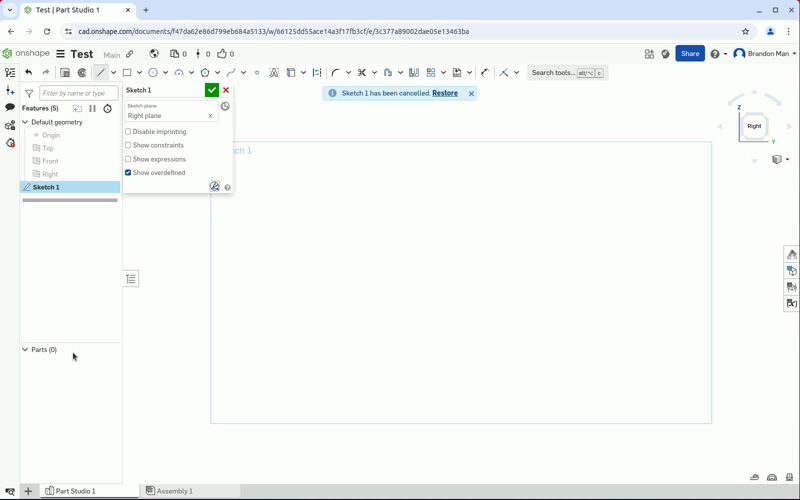
key_down(shift)
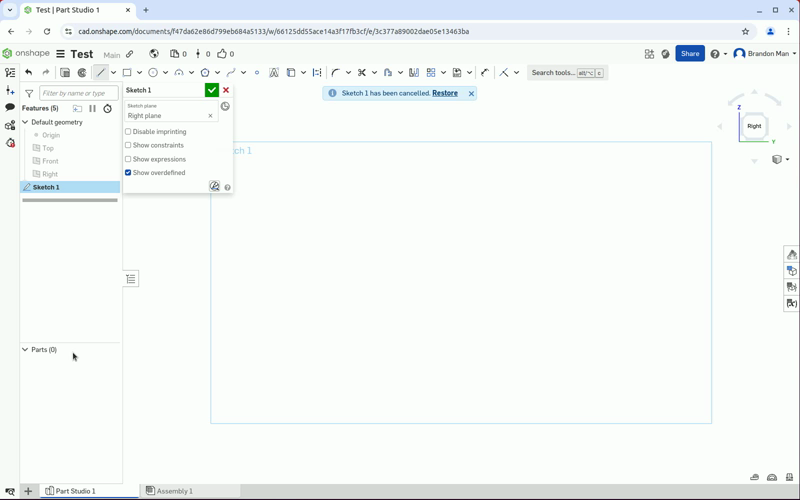
mouse_move(453, 295)
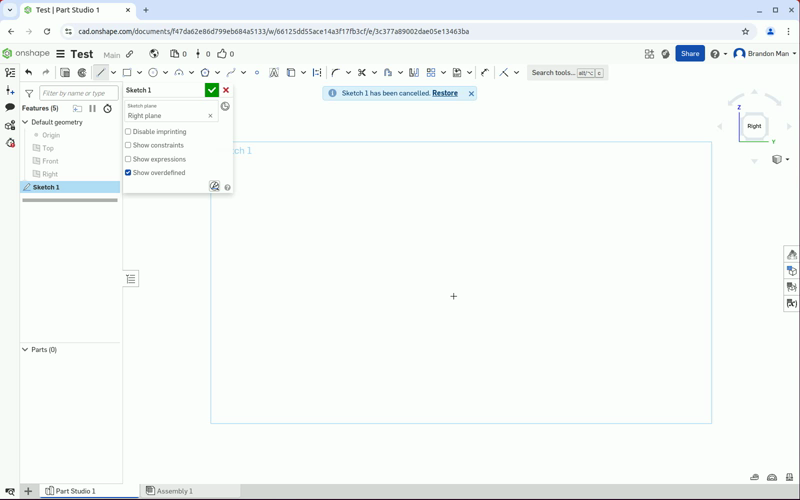
click(453, 295)
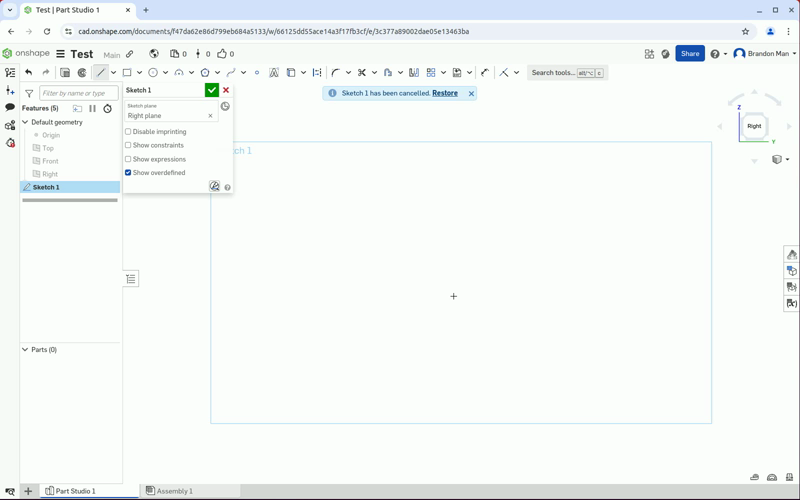
key_up(shift)
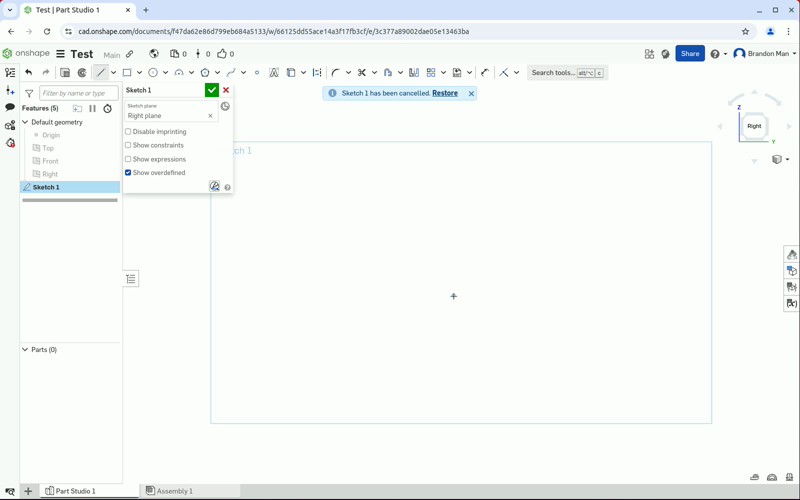
key_down(shift)
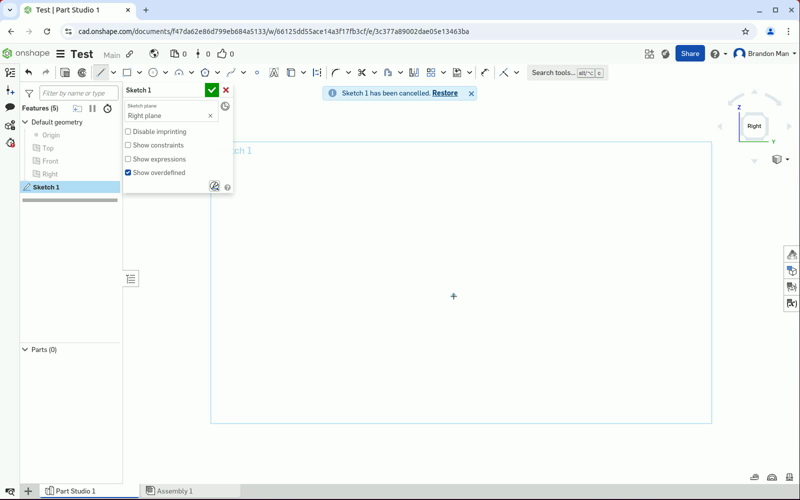
mouse_move(483, 295)
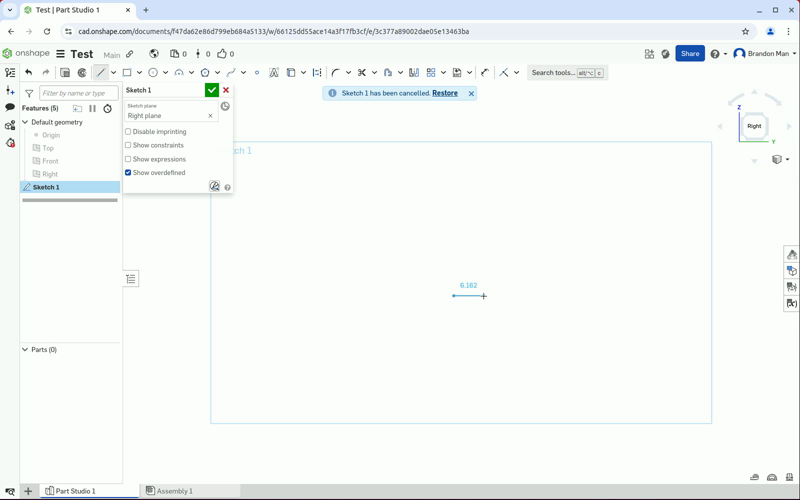
mouse_move(472, 295)
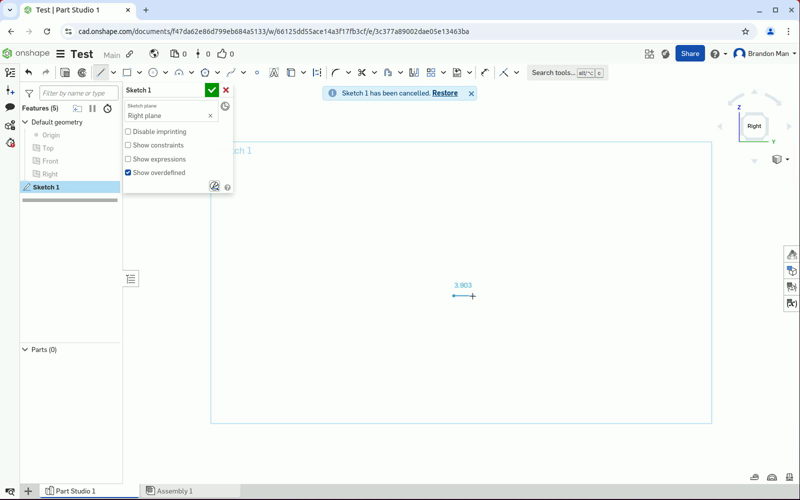
click(472, 295)
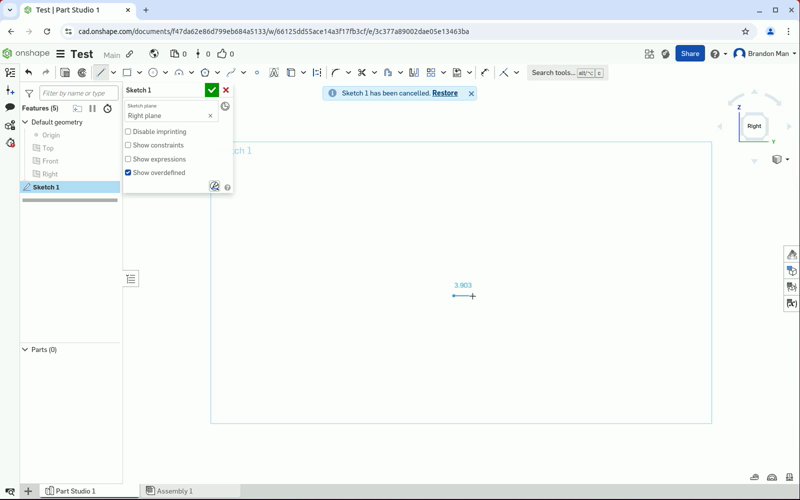
key_up(shift)
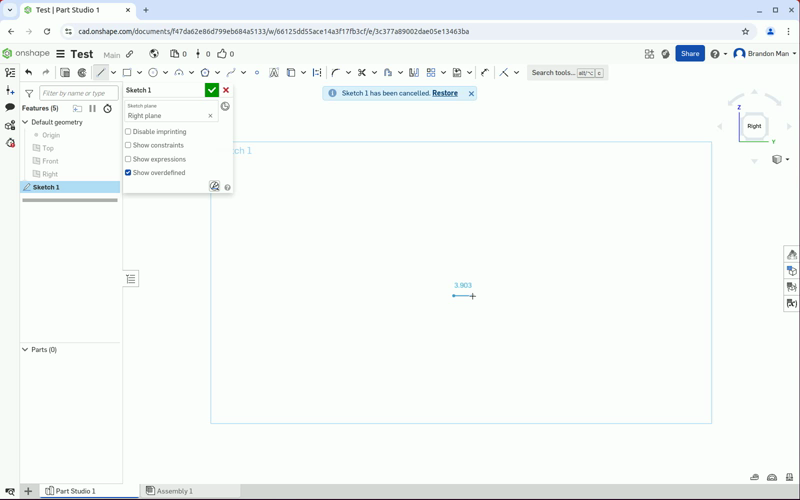
key_down(shift)
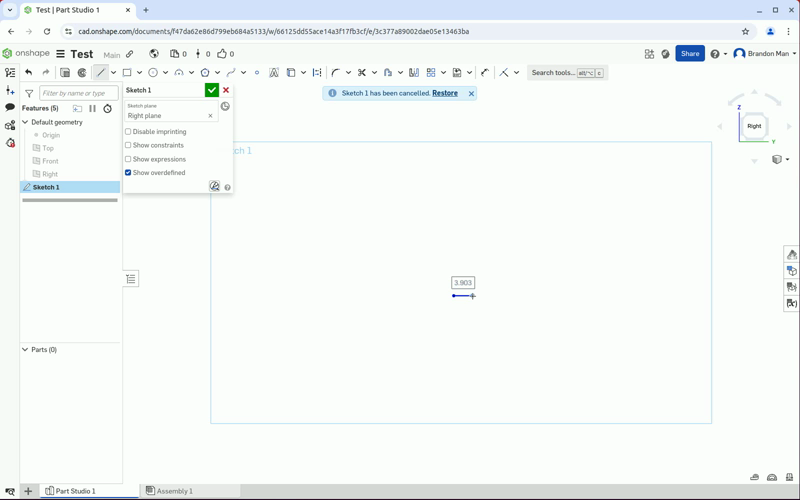
mouse_move(502, 295)
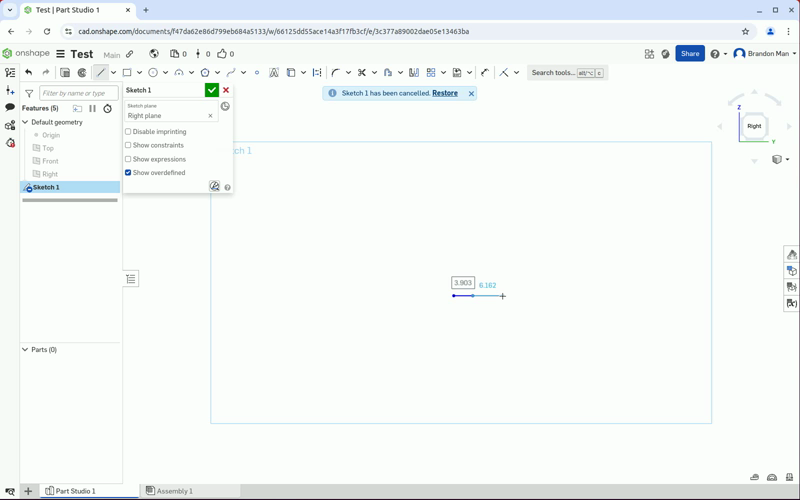
mouse_move(472, 269)
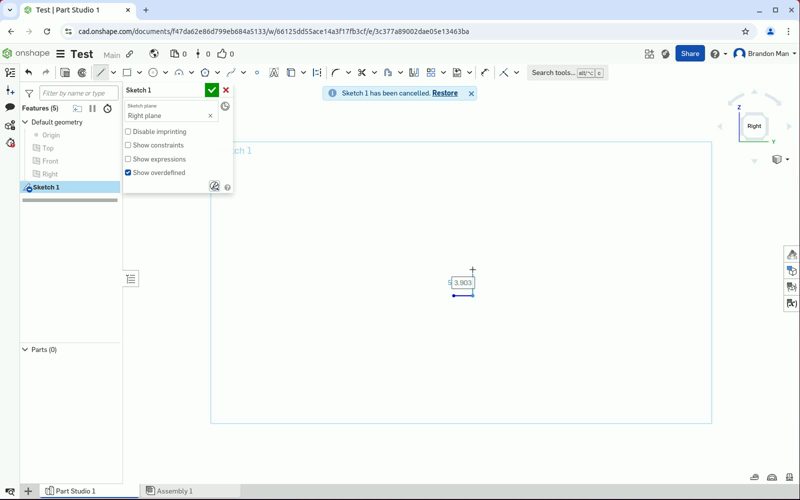
click(472, 269)
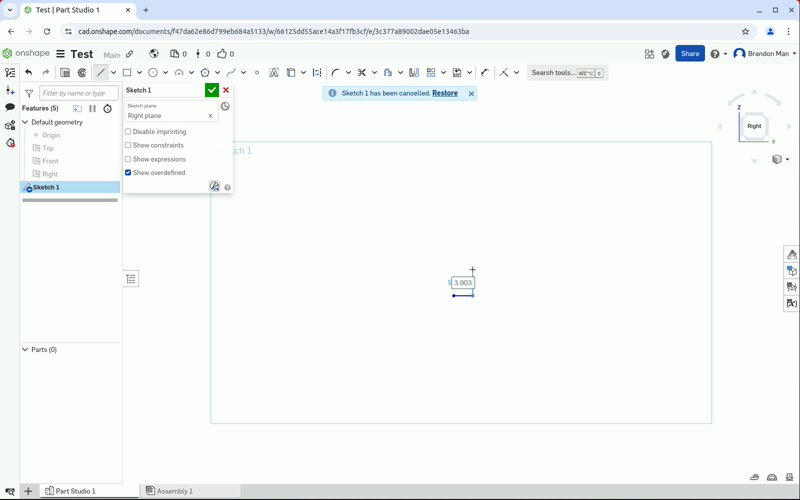
key_up(shift)
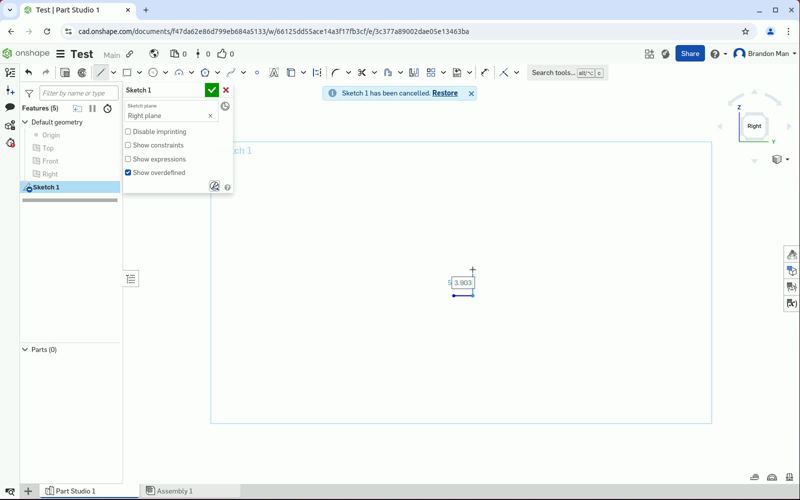
key_down(shift)
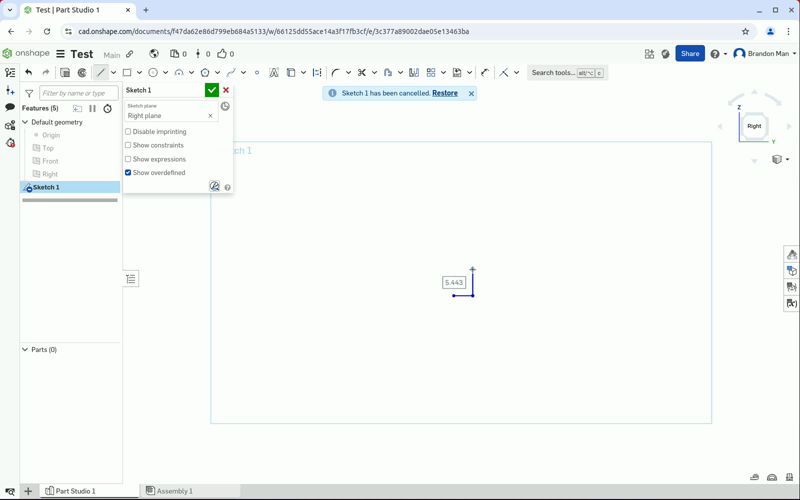
mouse_move(502, 269)
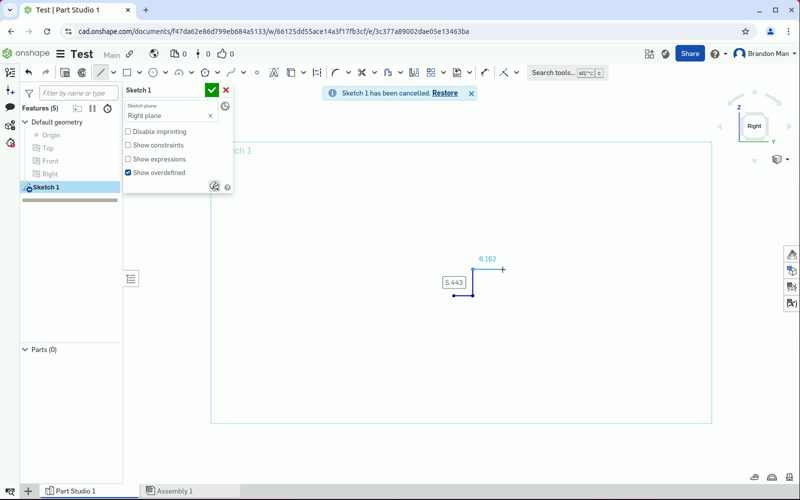
mouse_move(453, 269)
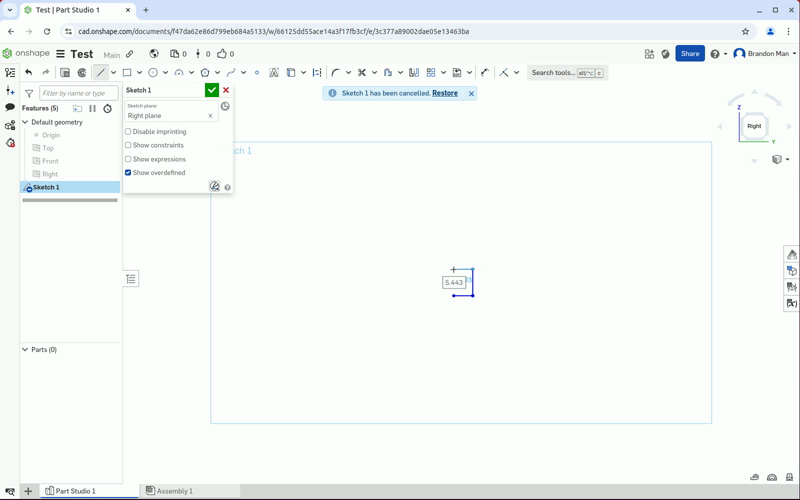
click(453, 269)
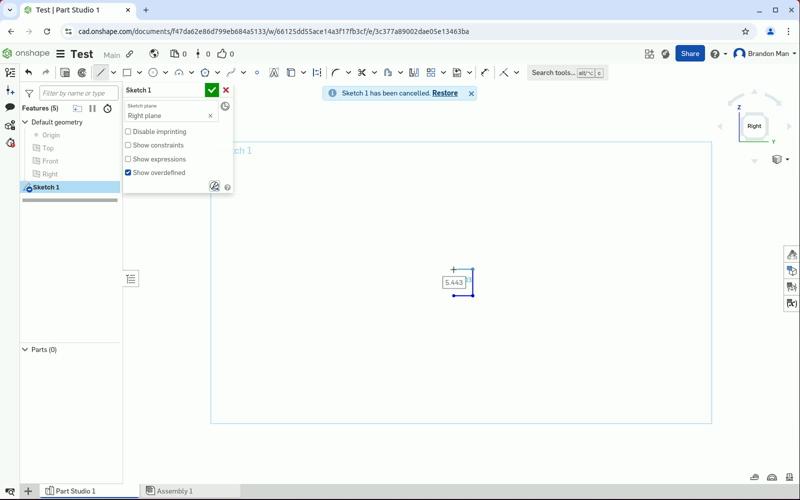
key_up(shift)
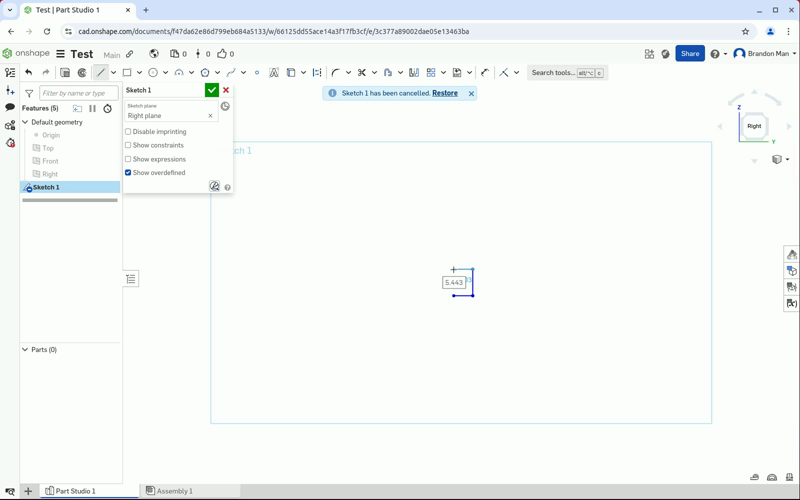
mouse_move(483, 269)
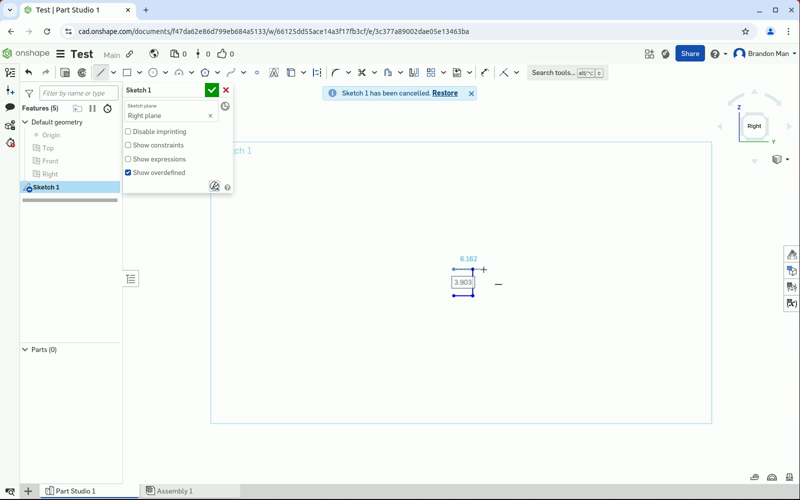
key_down(shift)
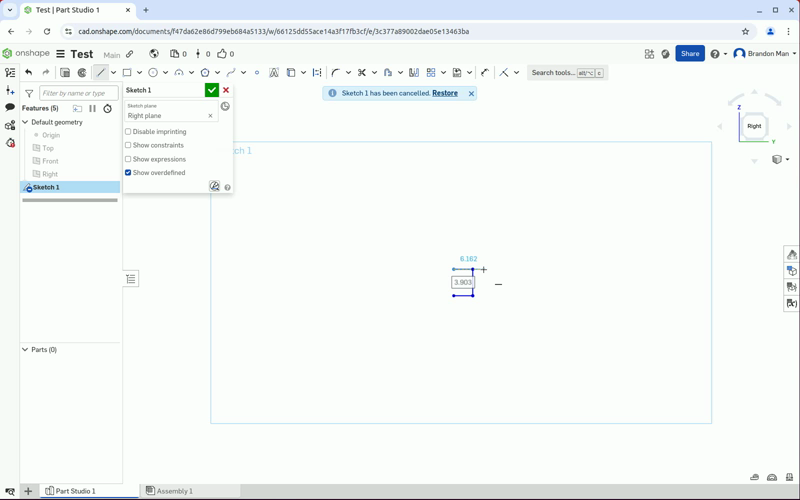
mouse_move(453, 295)
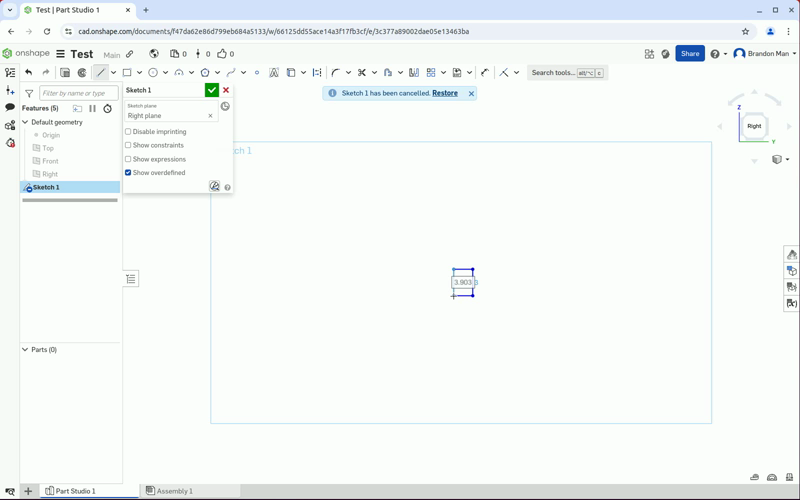
key_up(shift)
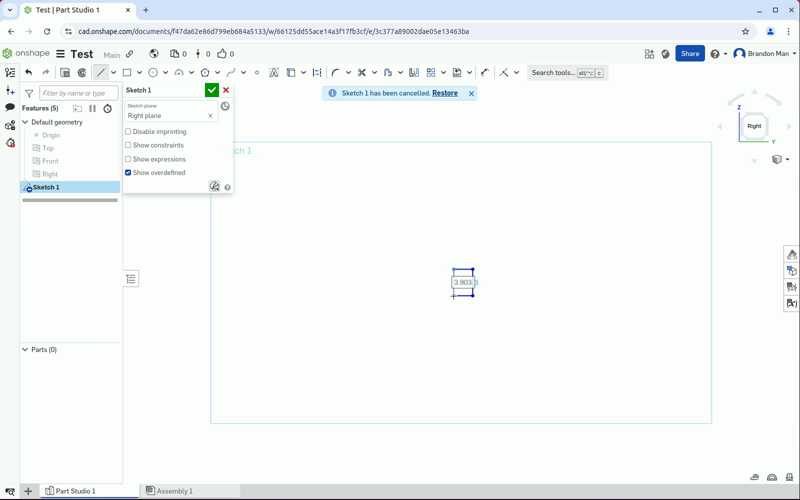
click(453, 295)
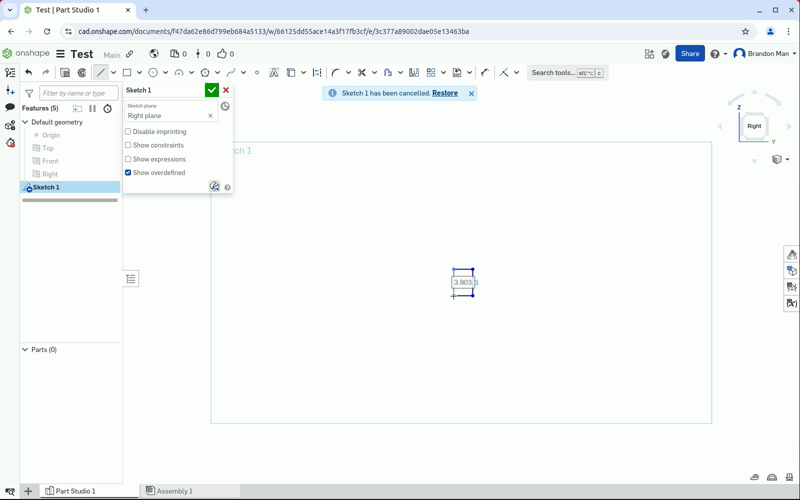
key(esc)
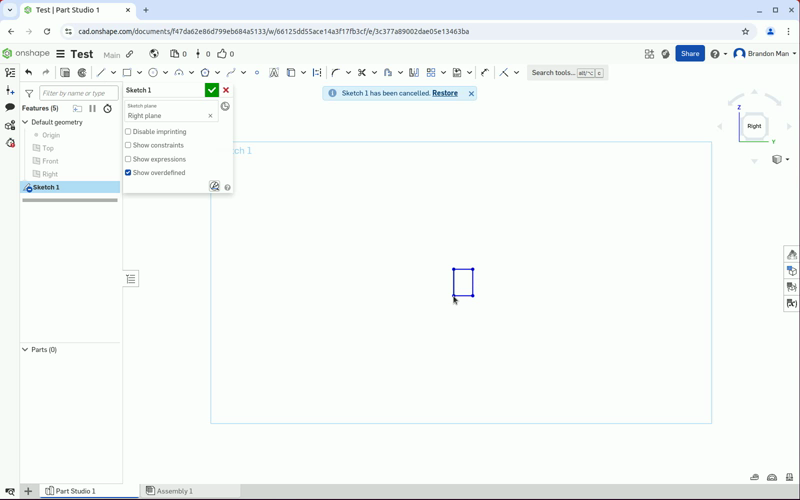
mouse_move(466, 274)
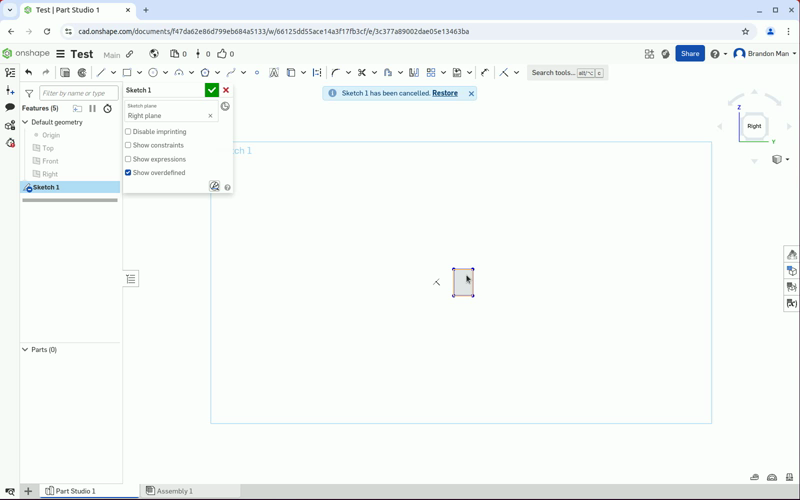
scroll(6)
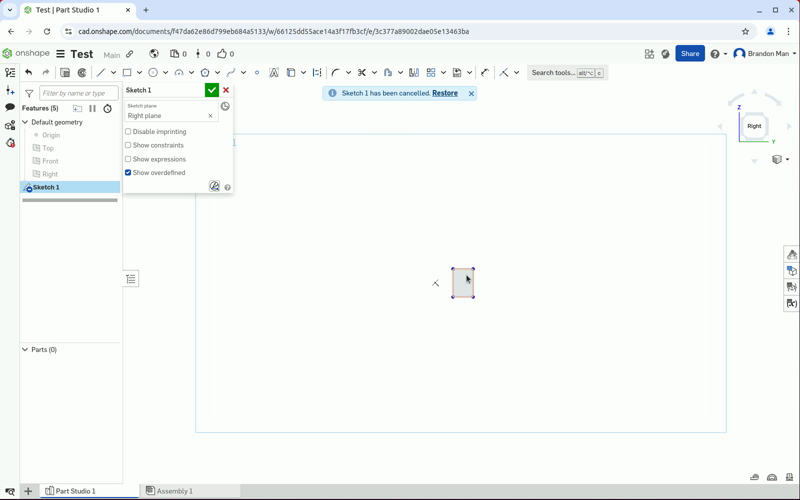
scroll(6)
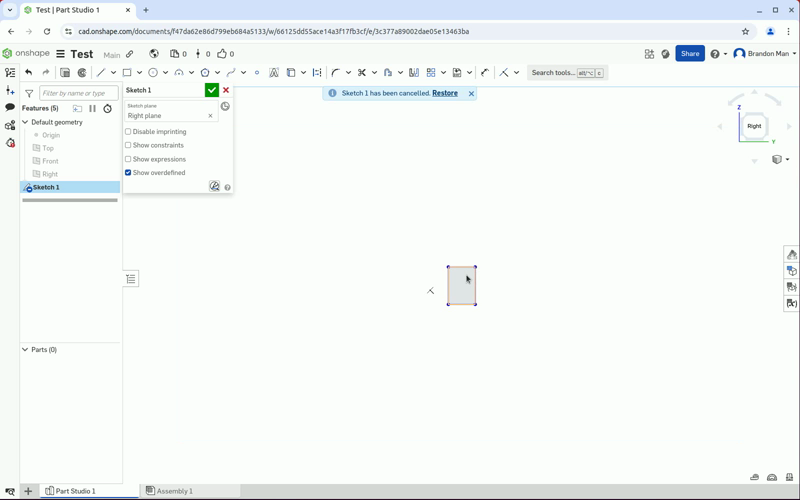
scroll(6)
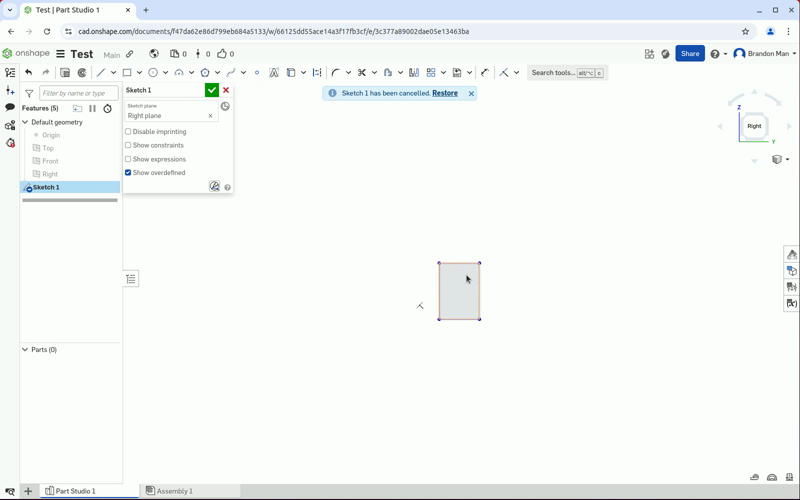
scroll(6)
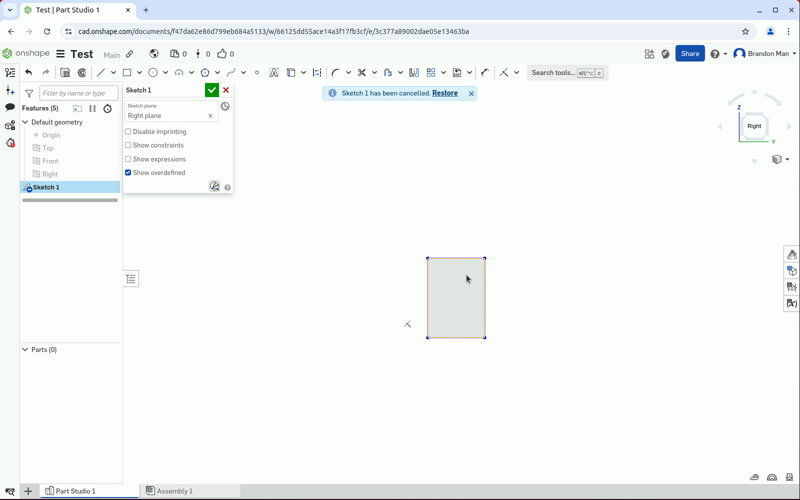
scroll(6)
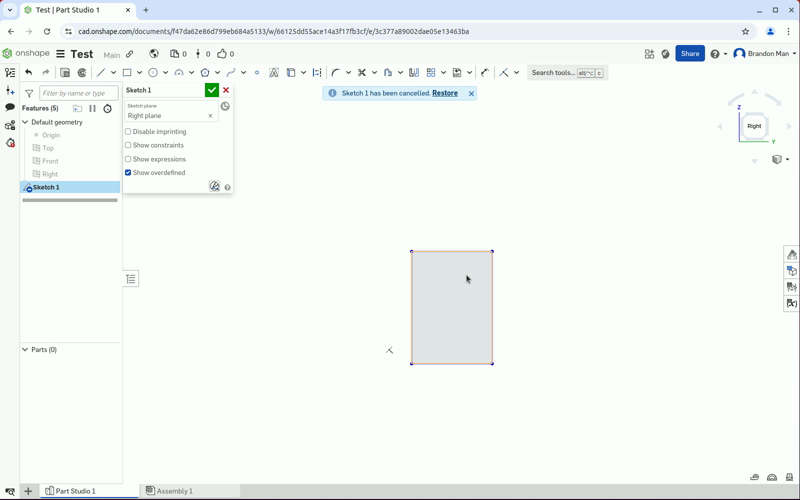
scroll(6)
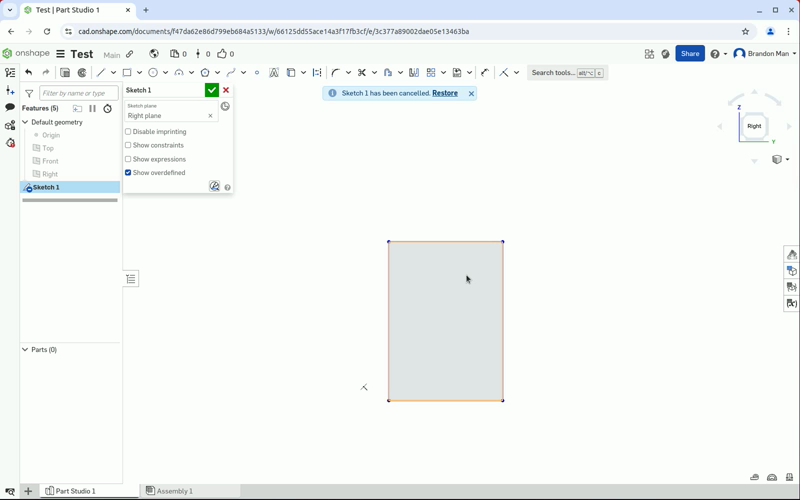
scroll(6)
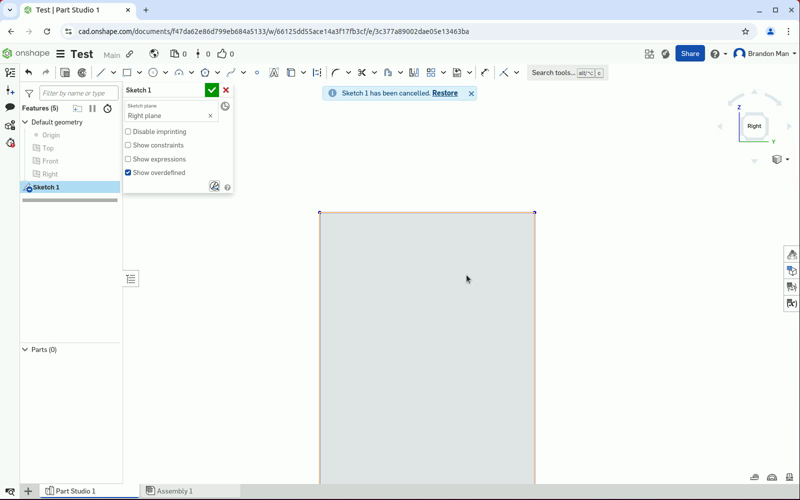
click(466, 274)
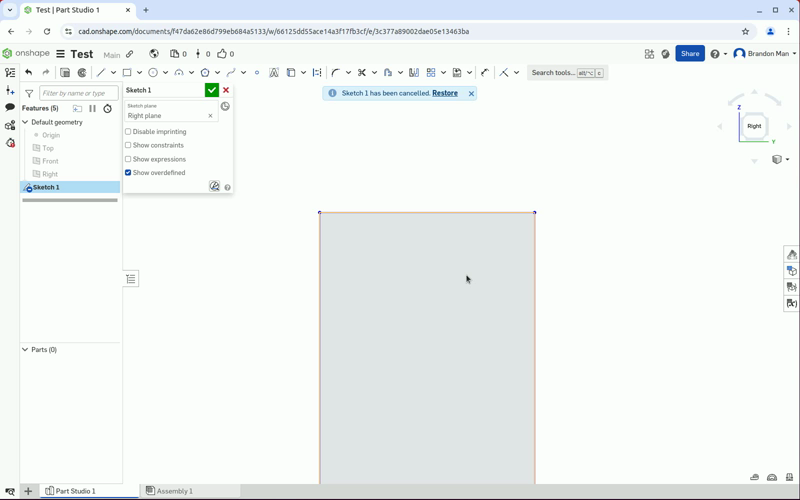
scroll(-6)
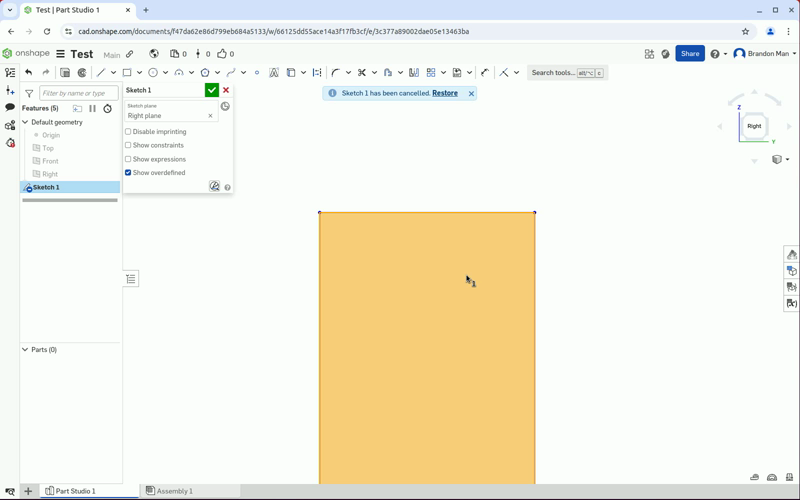
scroll(-6)
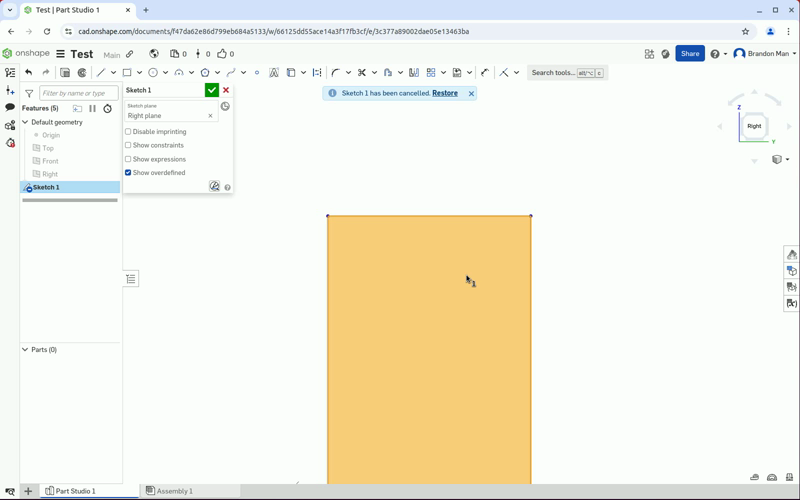
scroll(-6)
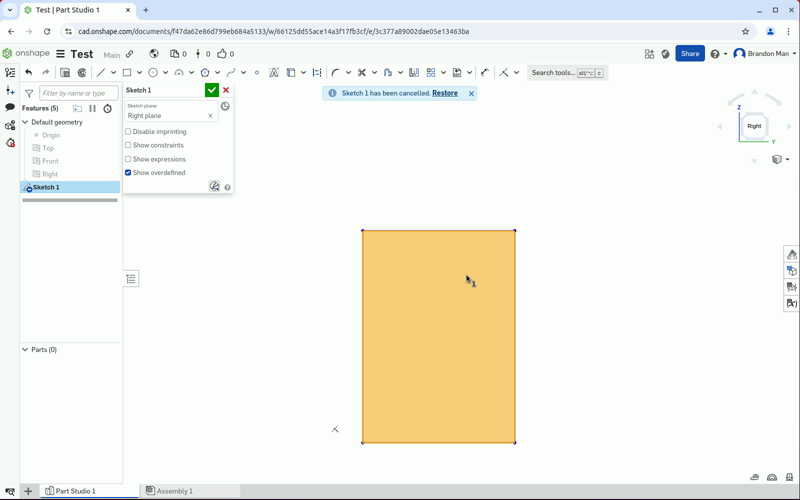
scroll(-6)
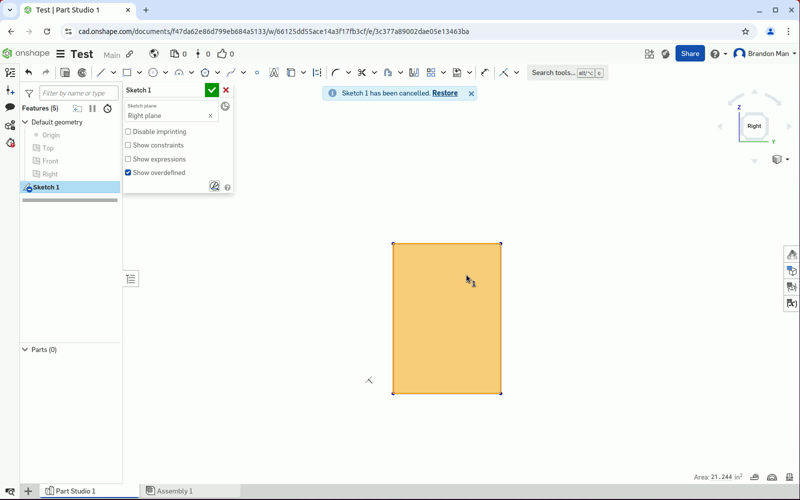
scroll(-6)
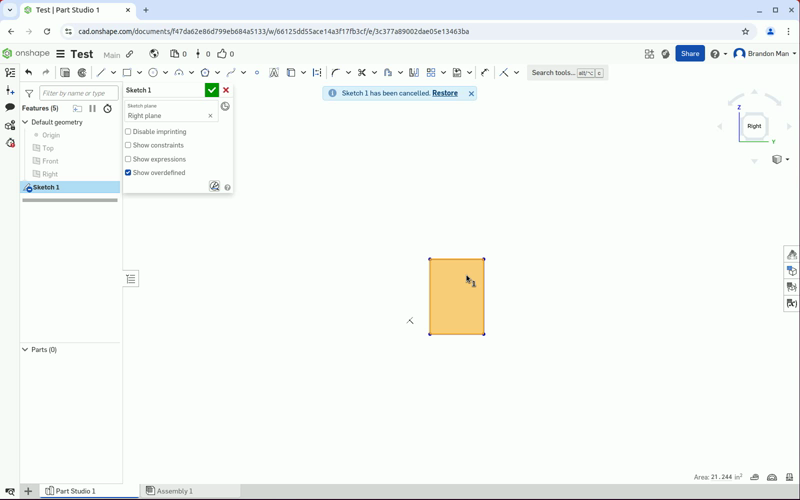
scroll(-6)
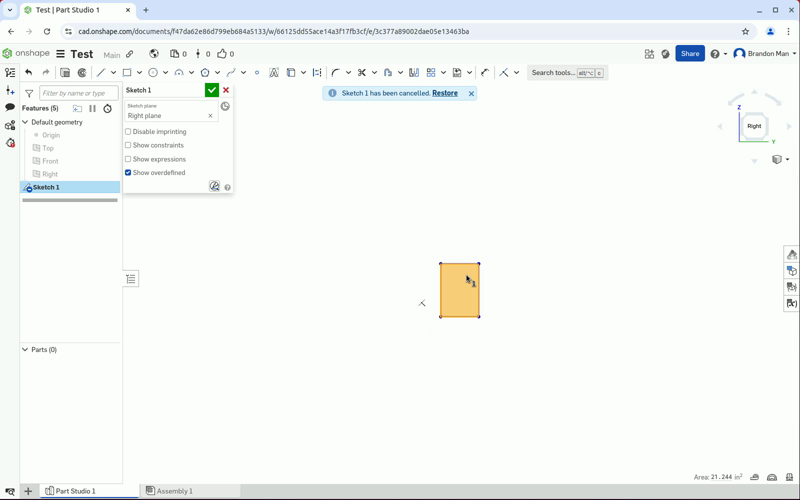
scroll(-6)
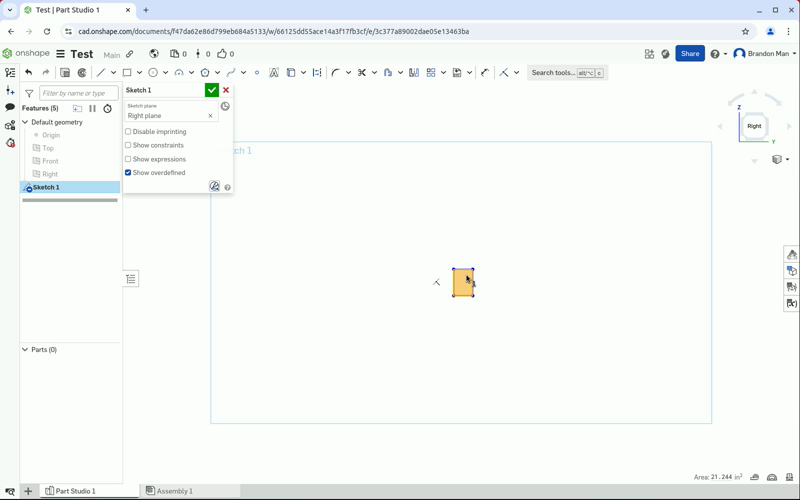
mouse_move(73, 352)
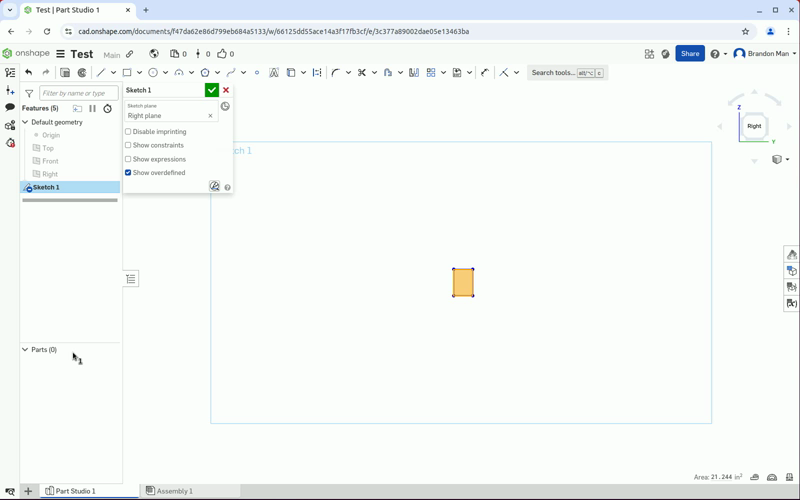
key(shift+y)
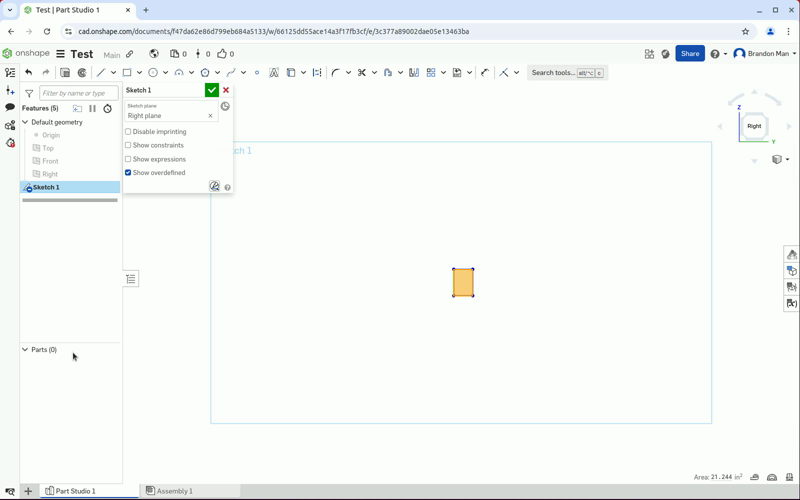
key(shift+e)
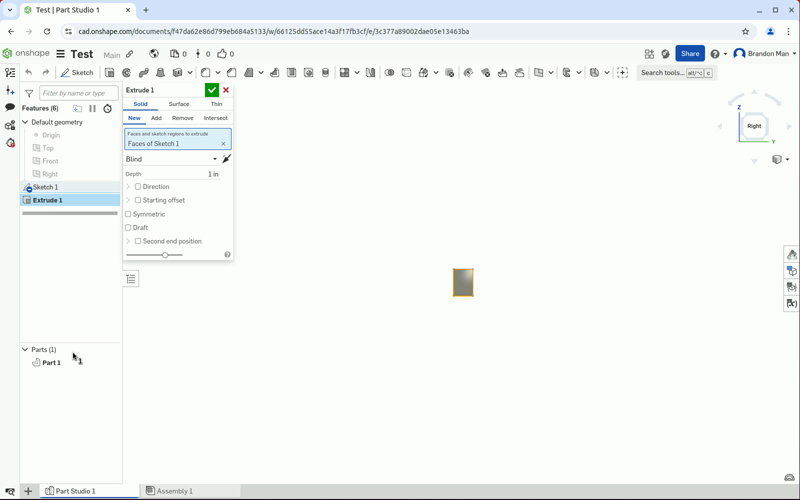
mouse_move(143, 106)
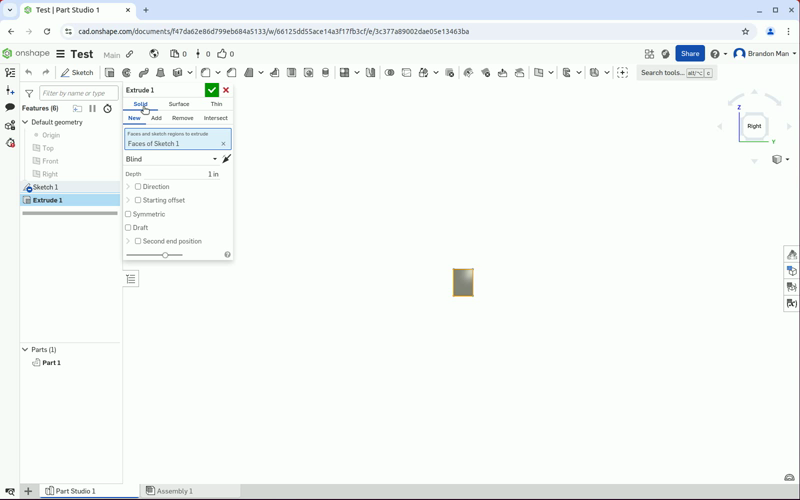
click(143, 106)
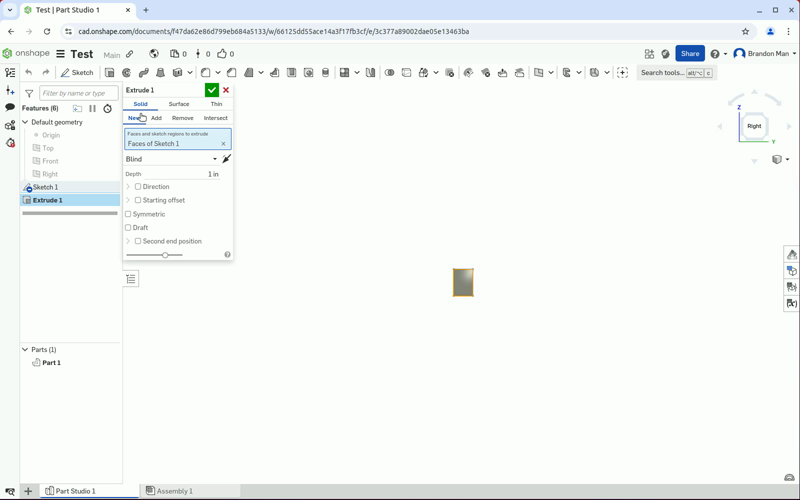
mouse_move(137, 120)
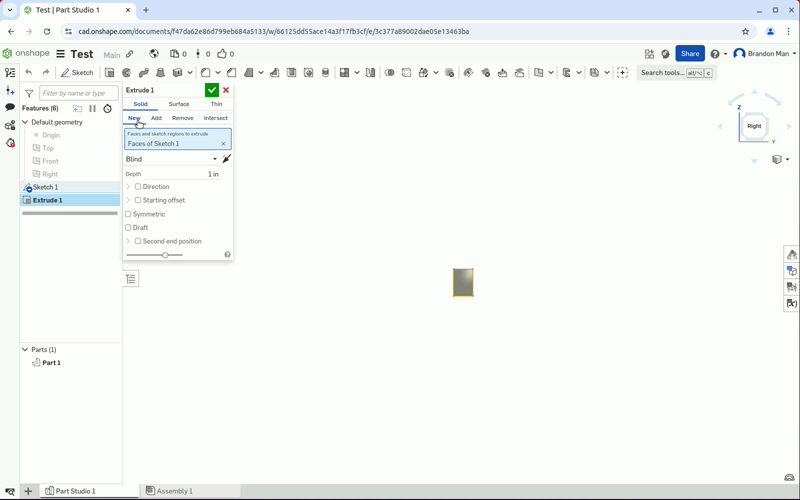
click(137, 120)
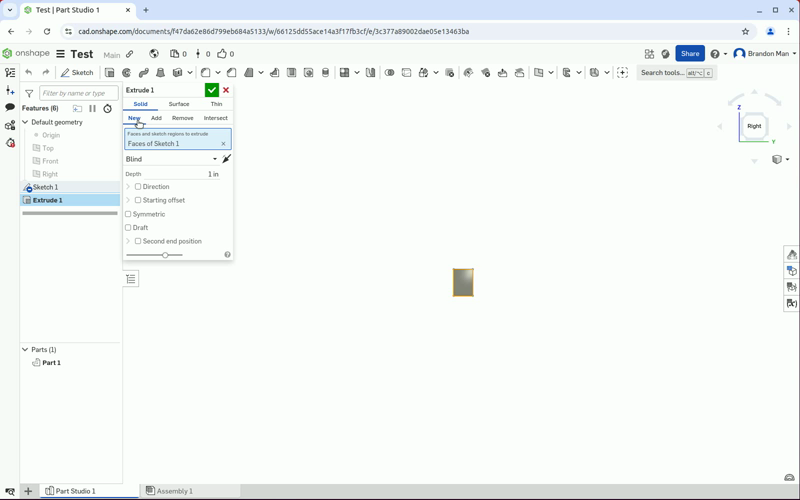
key(tab, 4)
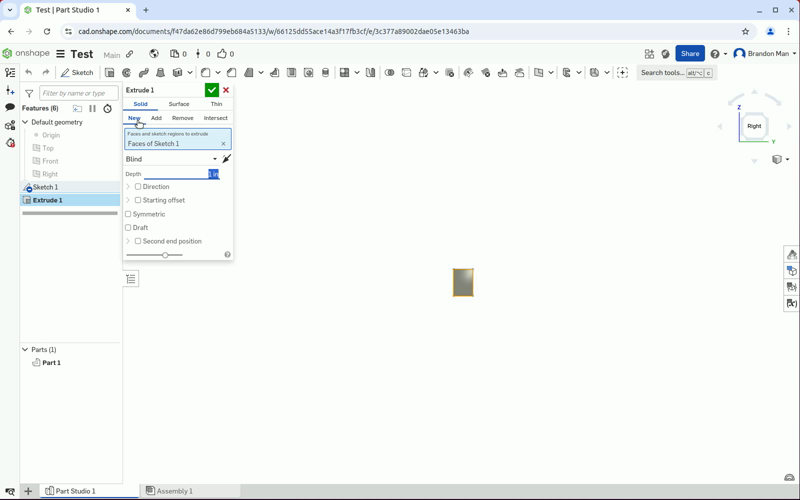
text(0.241)
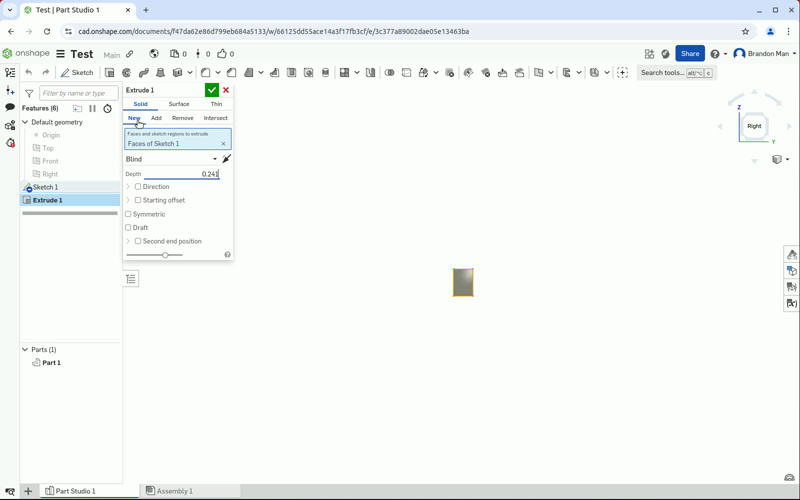
key(enter)
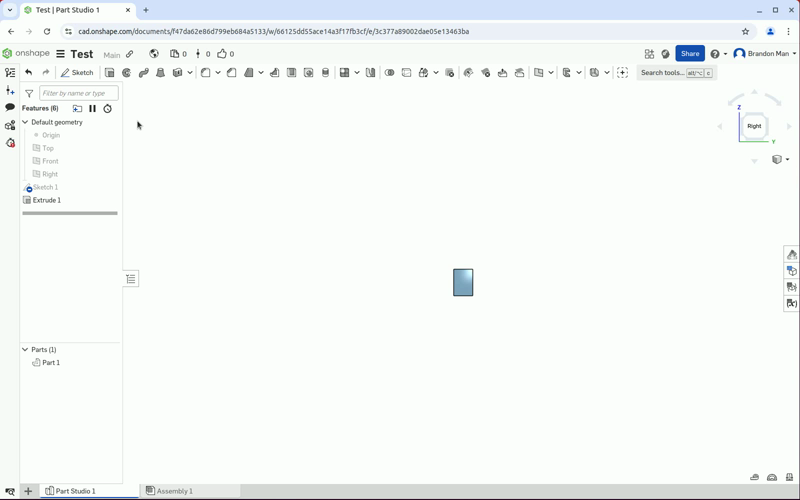
key(shift+h)
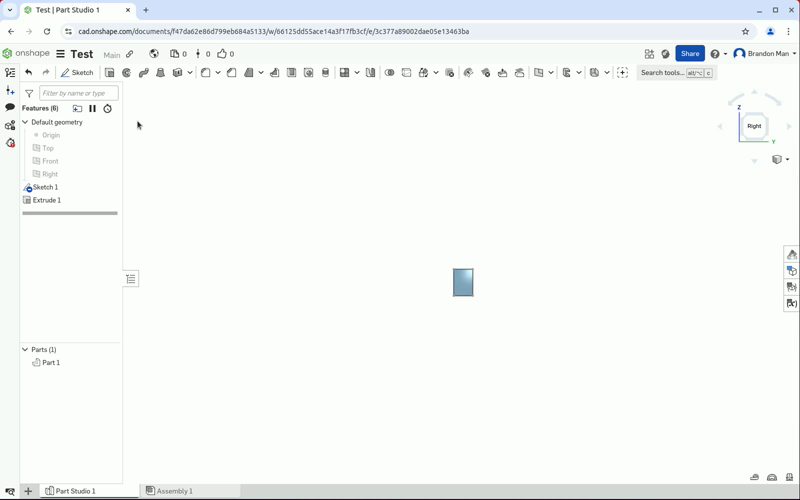
key(shift+h)
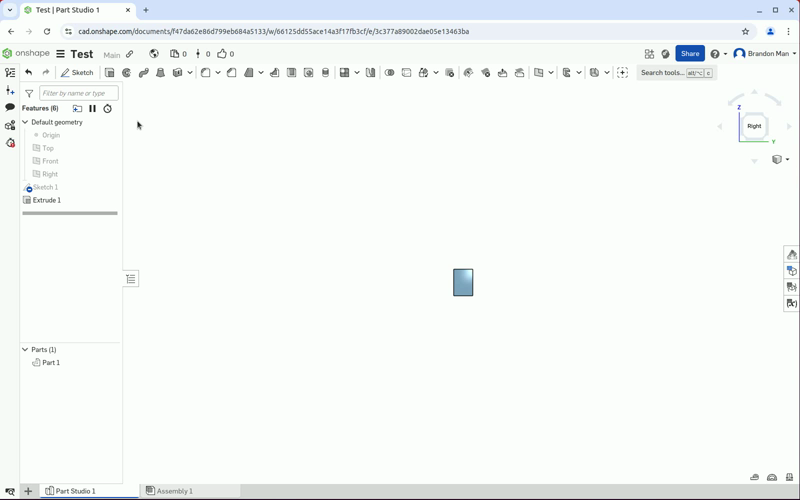
mouse_move(73, 189)
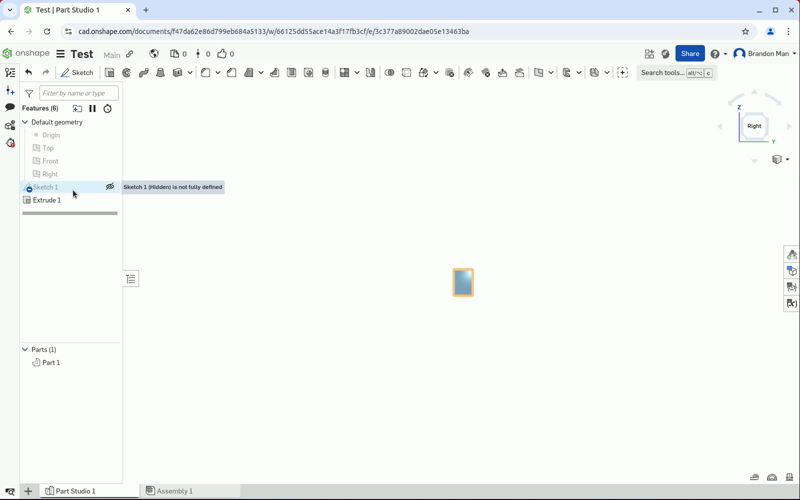
click(73, 189)
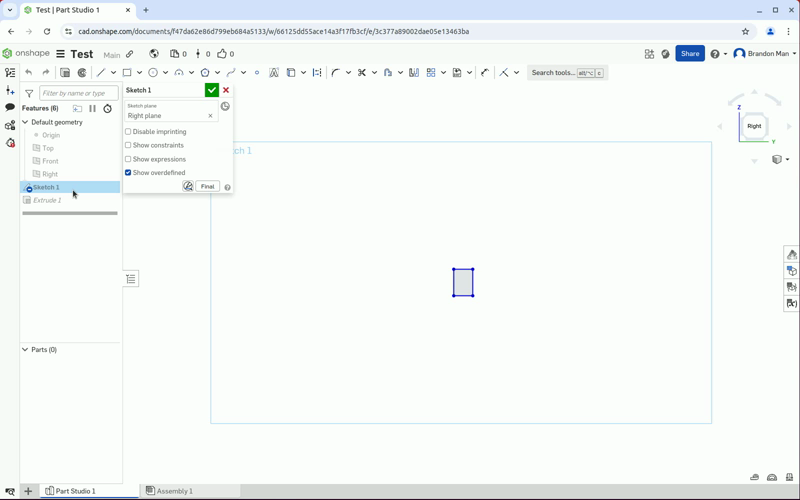
mouse_move(229, 92)
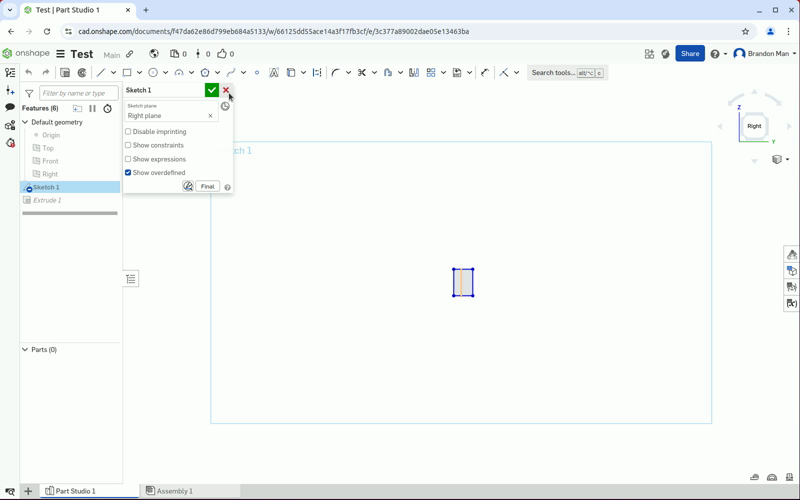
click(229, 92)
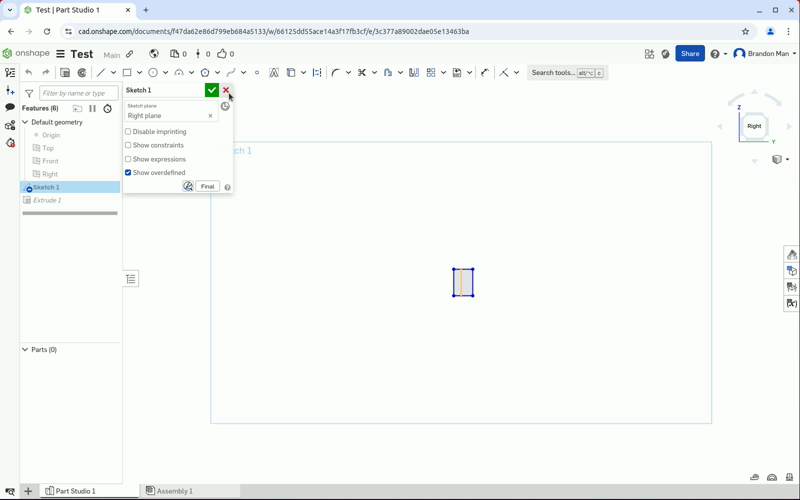
key(shift+s)
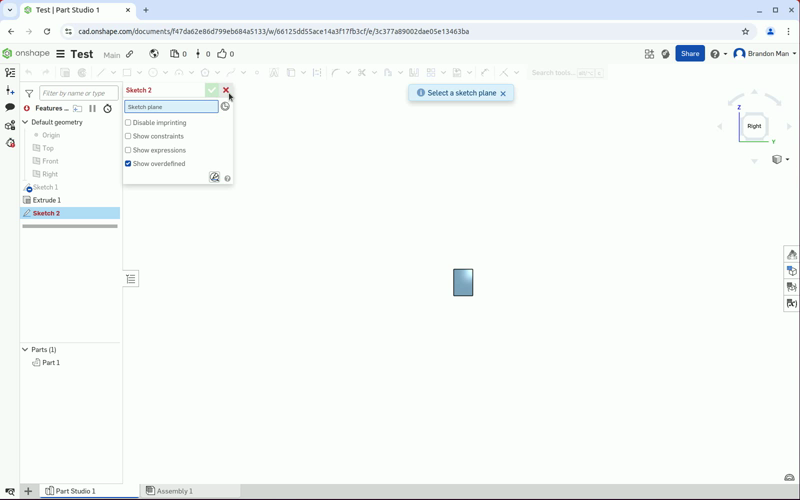
mouse_move(73, 176)
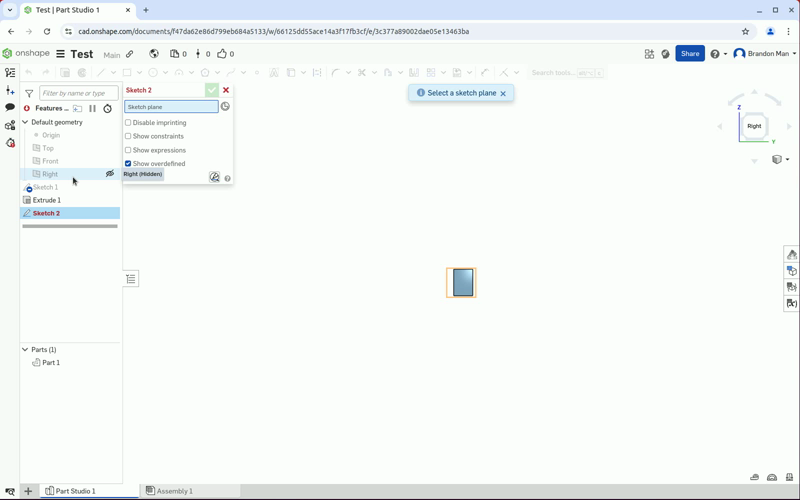
click(73, 176)
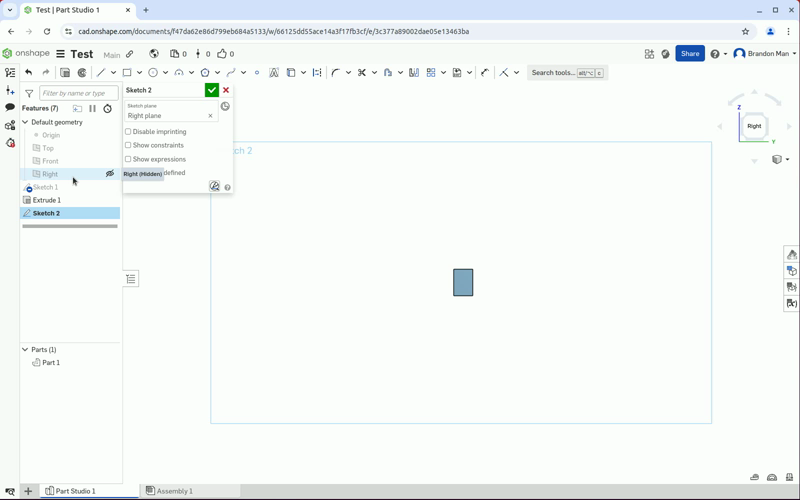
mouse_move(73, 352)
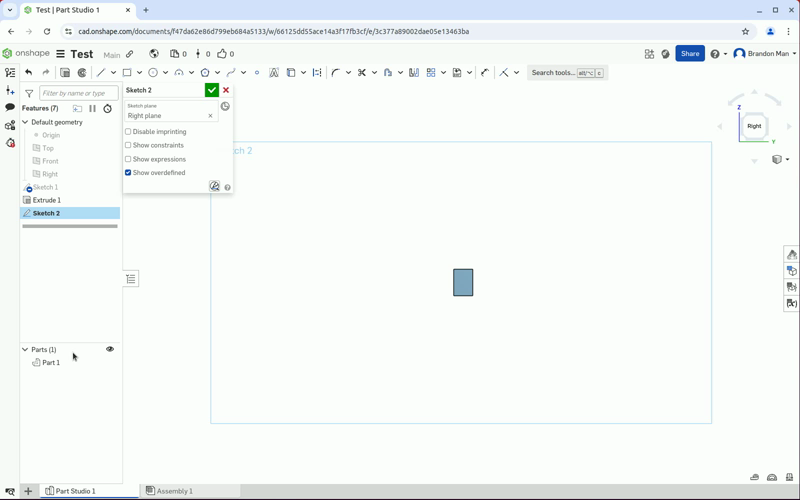
key(y)
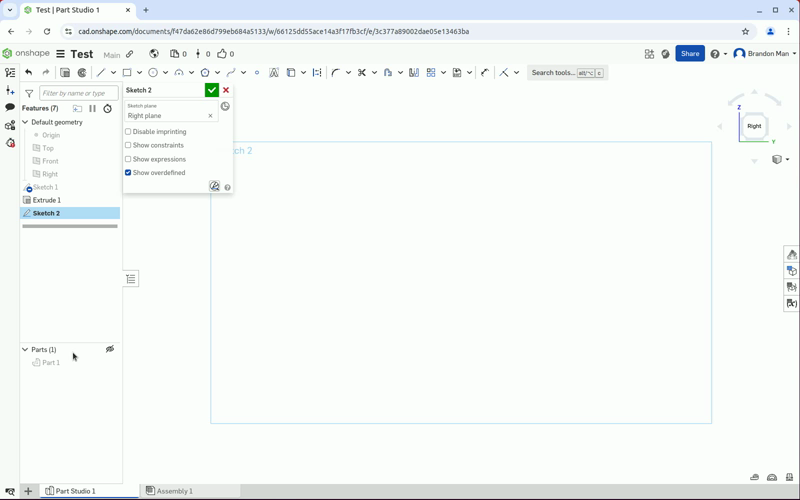
key(l)
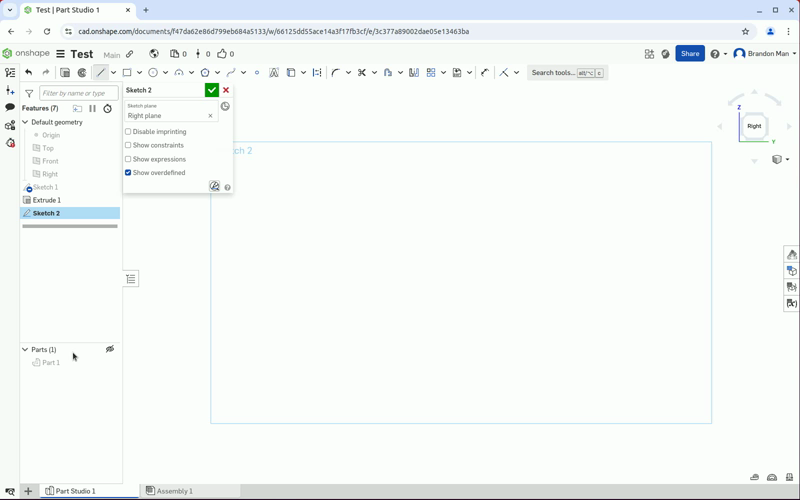
key_down(shift)
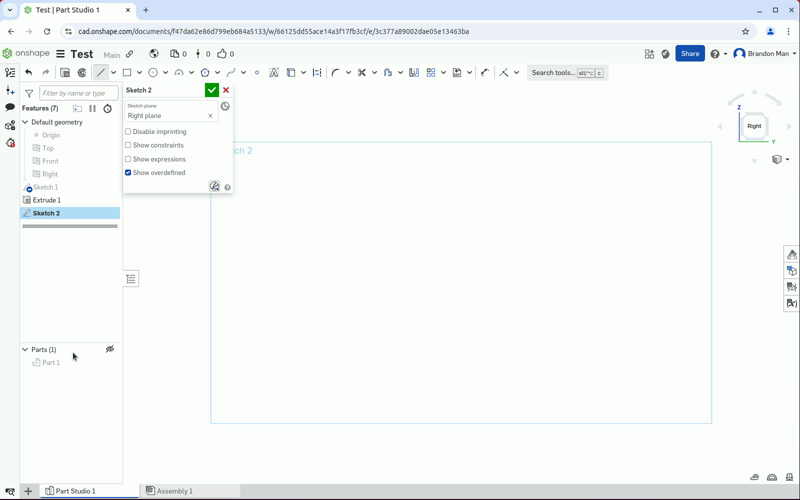
mouse_move(554, 275)
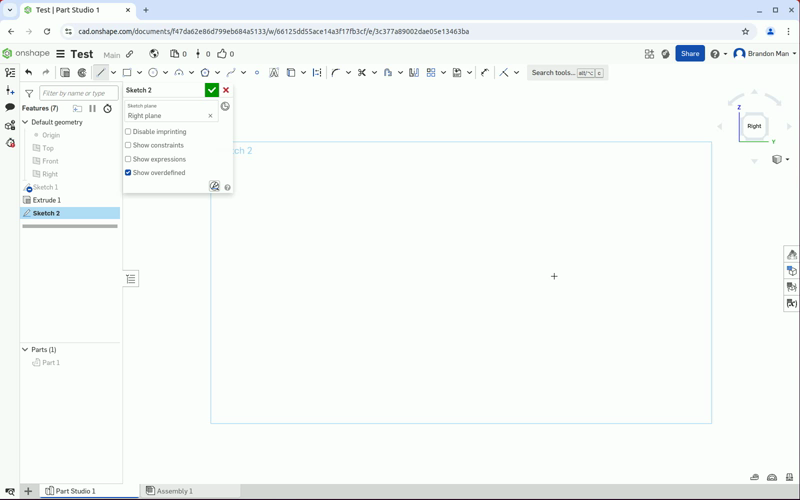
click(554, 275)
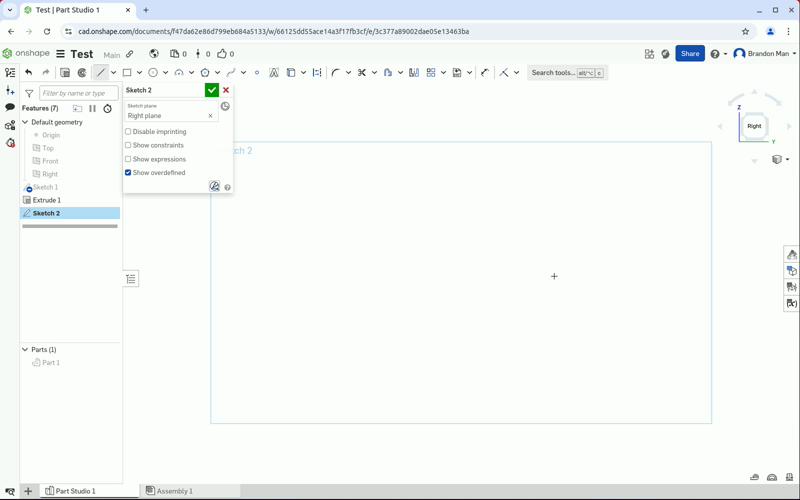
key_up(shift)
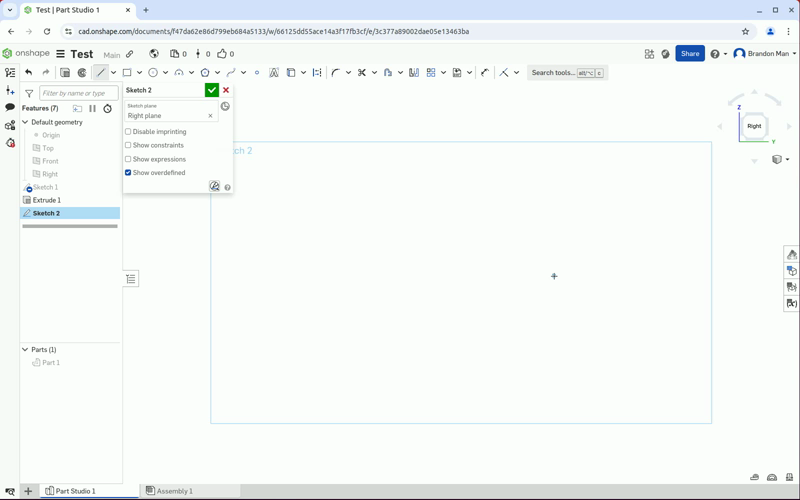
key_down(shift)
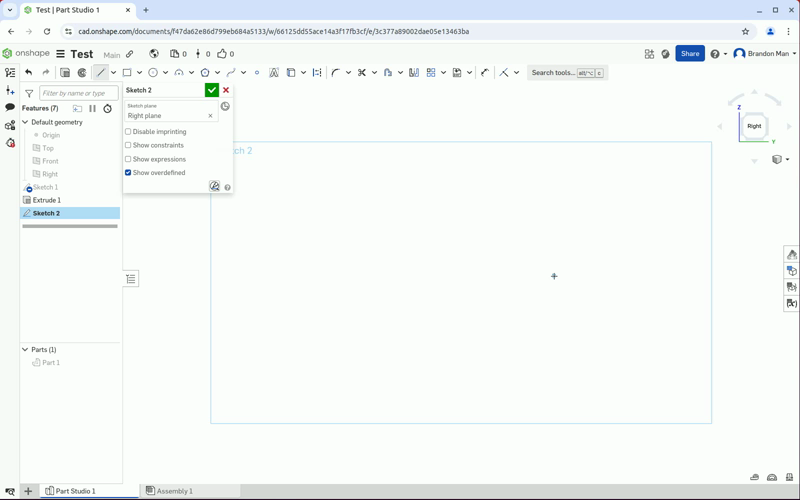
mouse_move(584, 275)
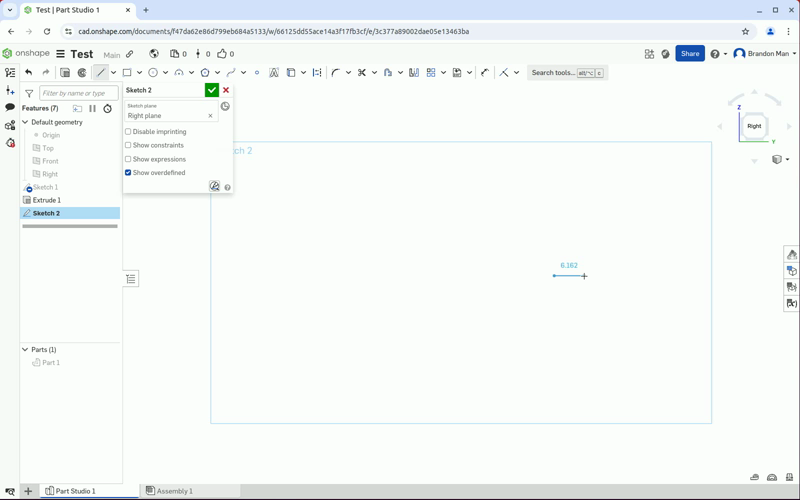
mouse_move(573, 275)
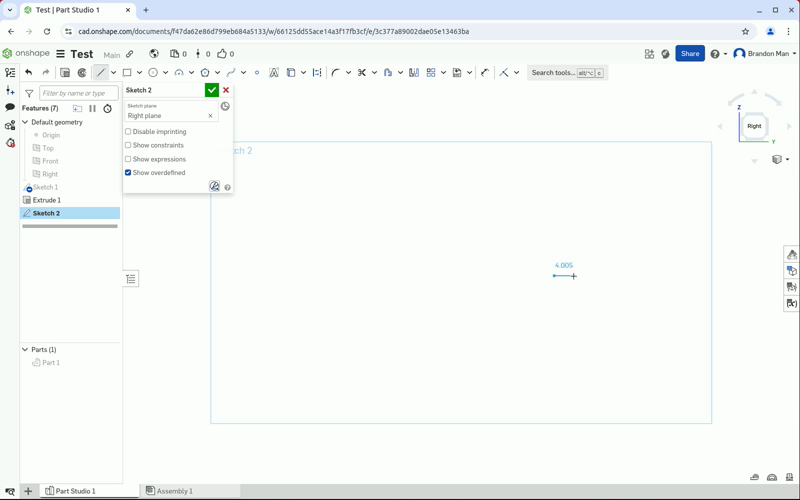
click(573, 275)
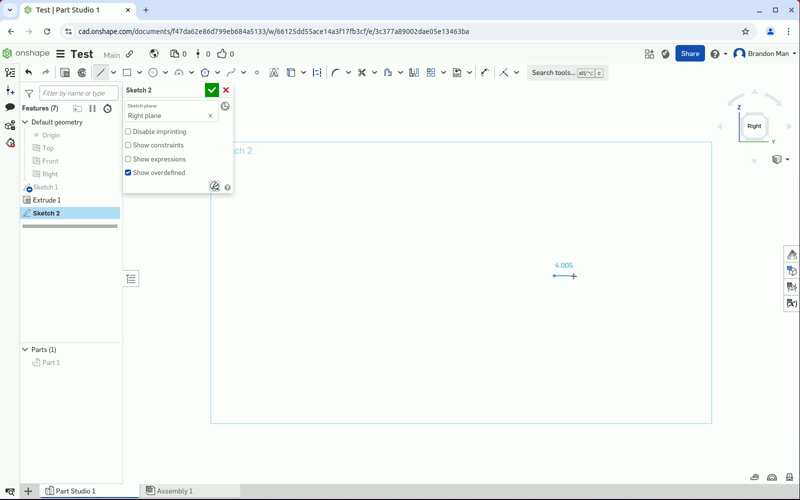
key_up(shift)
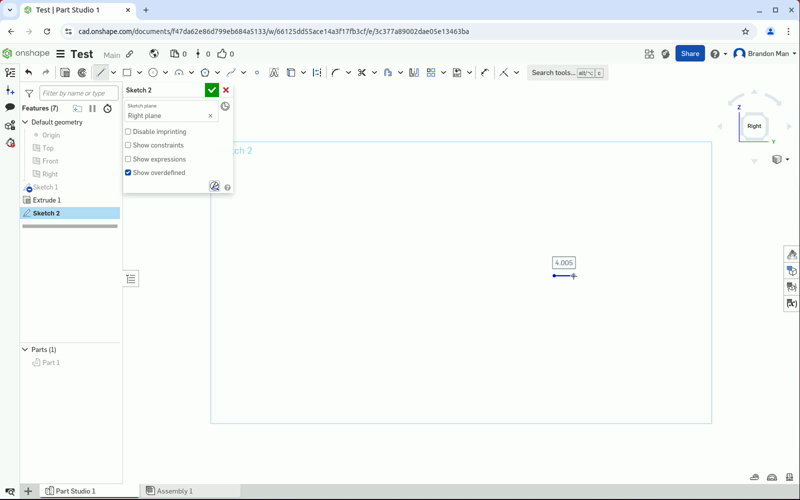
key_down(shift)
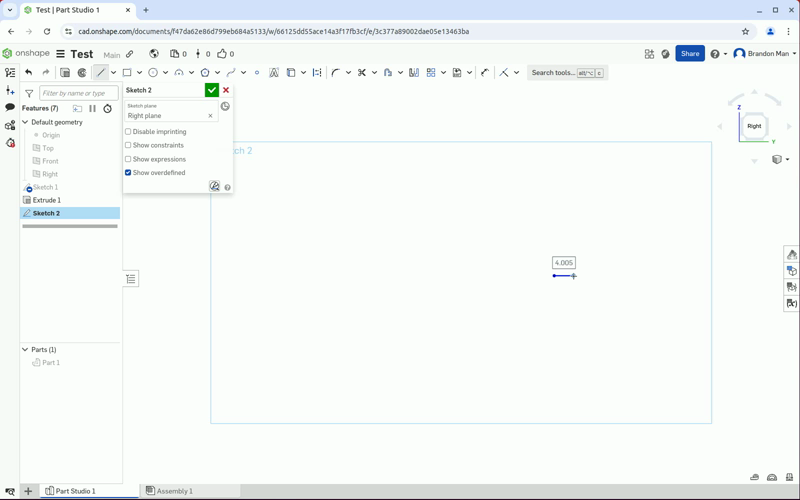
mouse_move(589, 275)
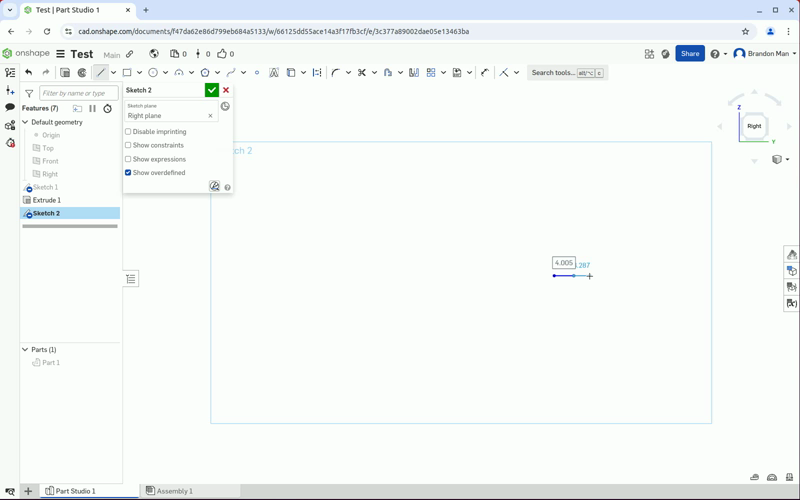
mouse_move(573, 249)
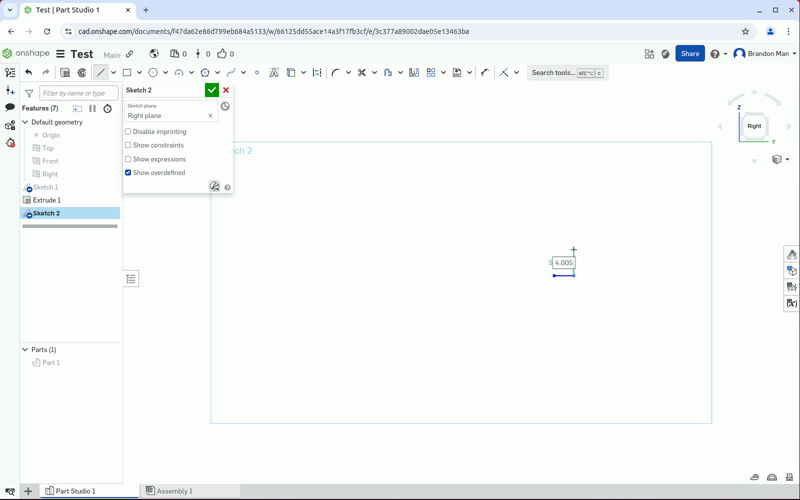
click(573, 249)
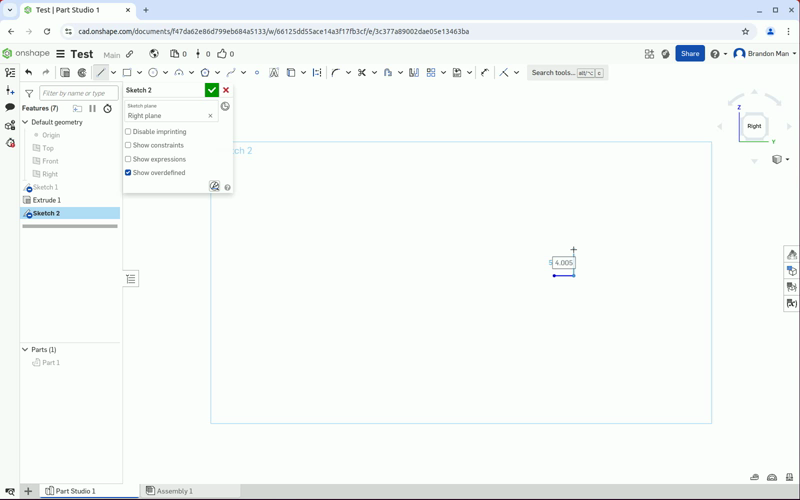
key_up(shift)
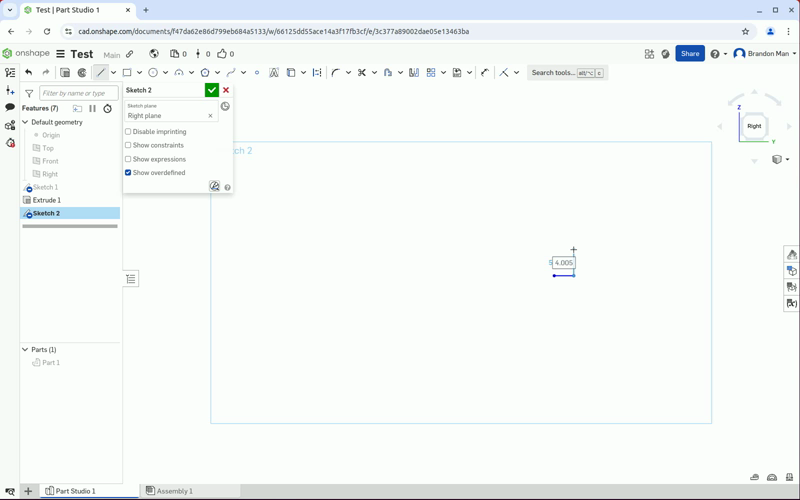
key_down(shift)
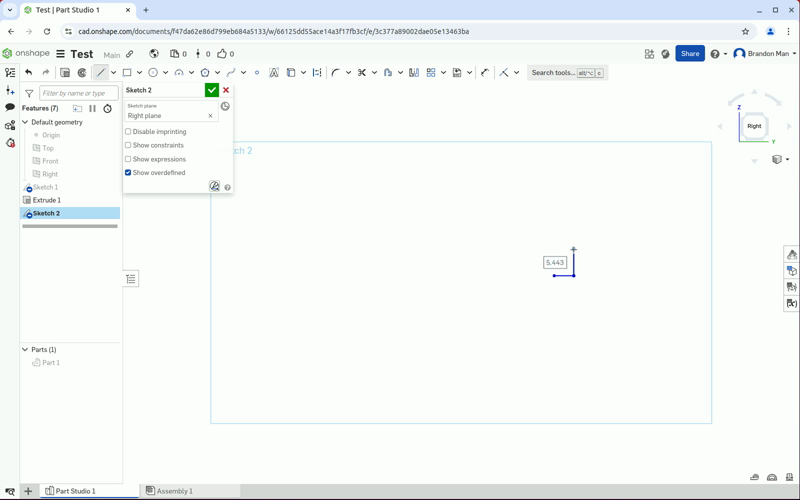
mouse_move(589, 249)
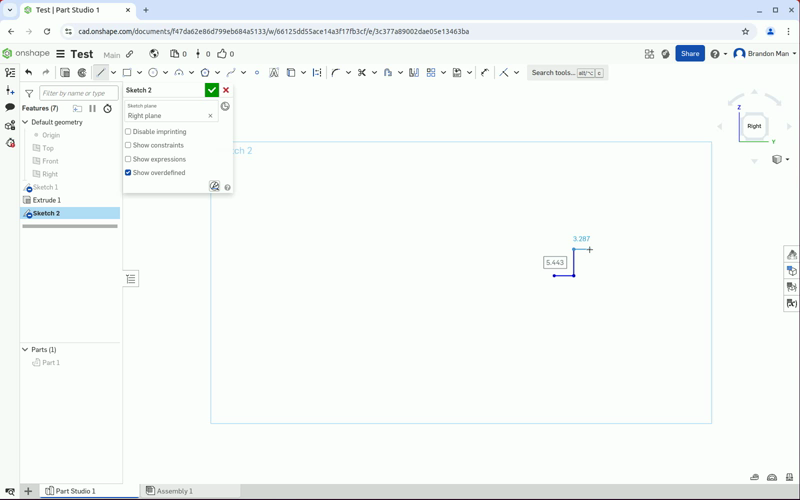
mouse_move(554, 249)
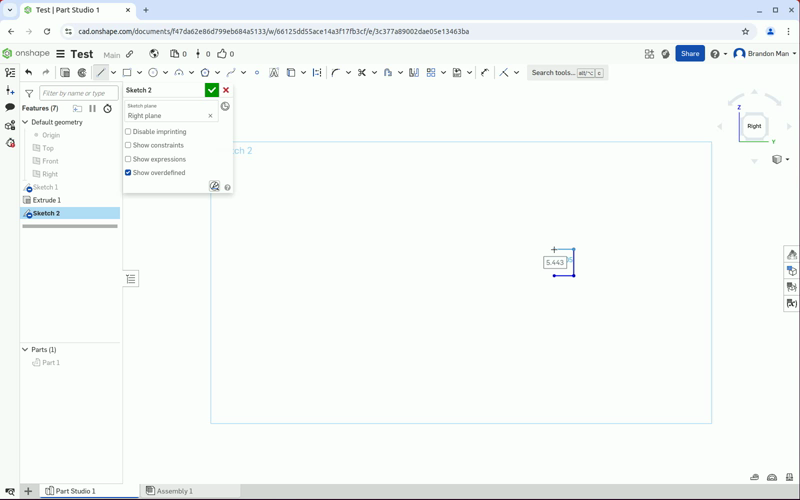
click(554, 249)
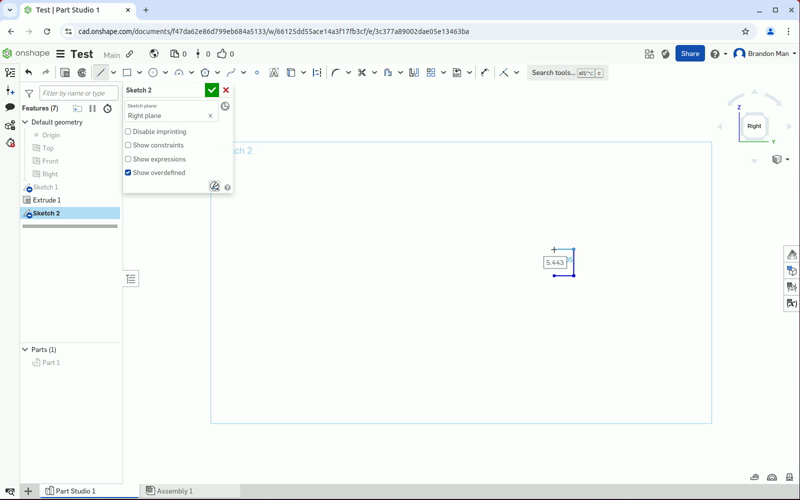
key_up(shift)
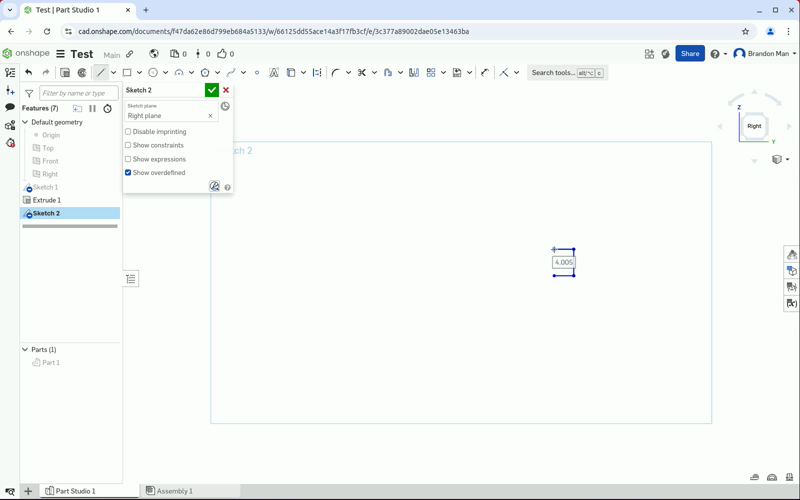
mouse_move(584, 249)
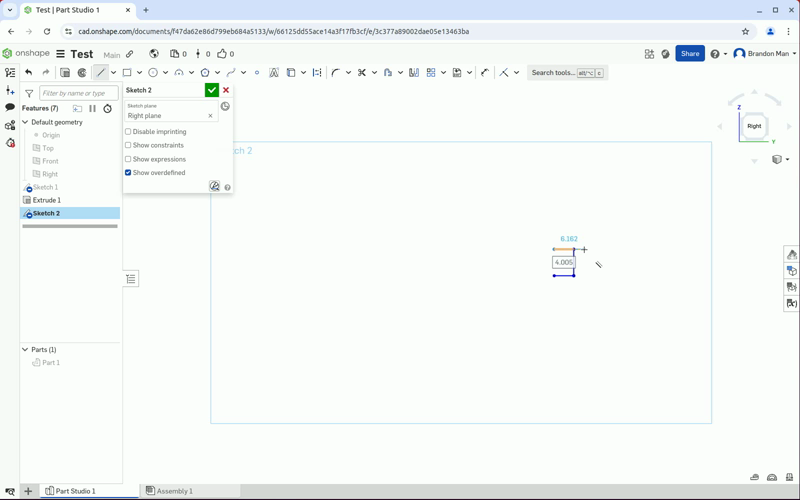
key_down(shift)
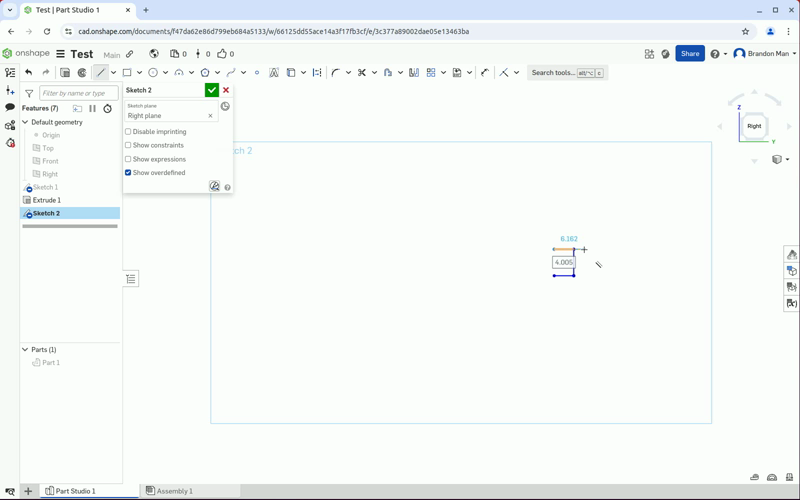
mouse_move(554, 275)
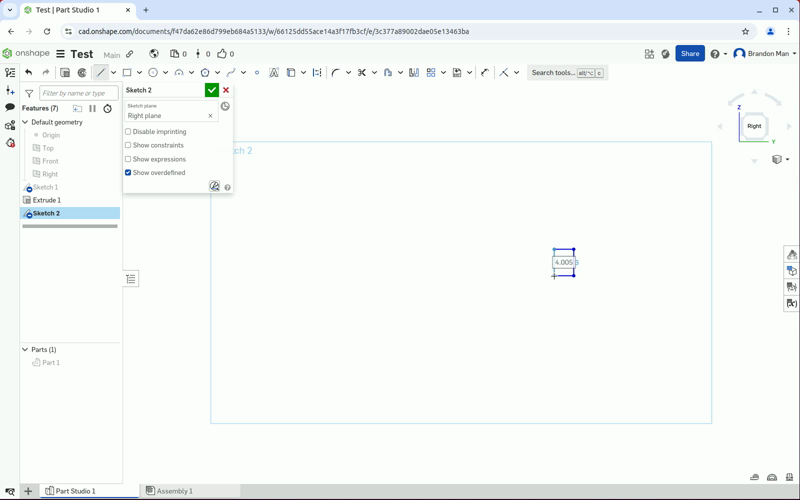
key_up(shift)
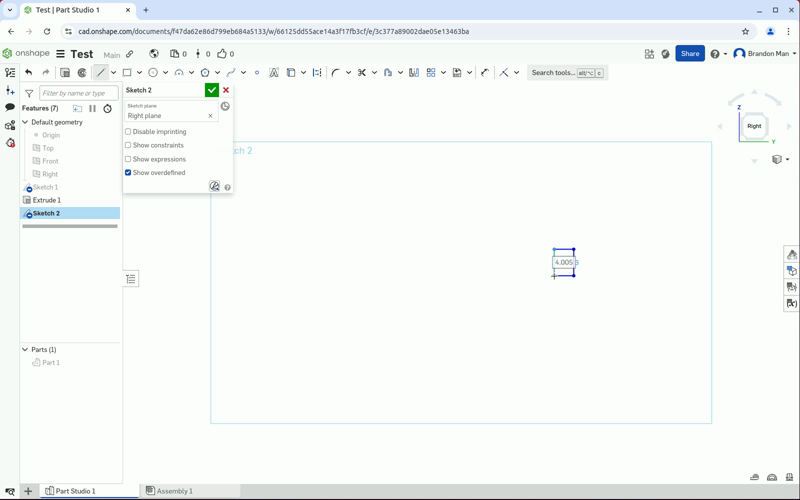
click(554, 275)
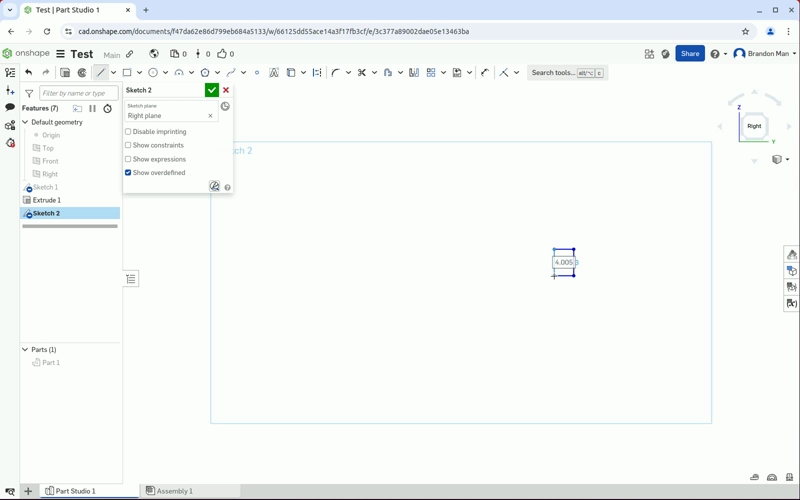
key(esc)
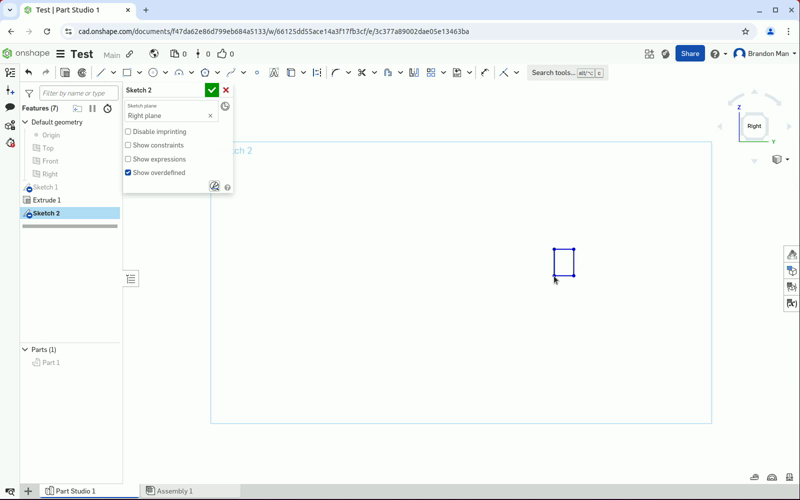
mouse_move(566, 260)
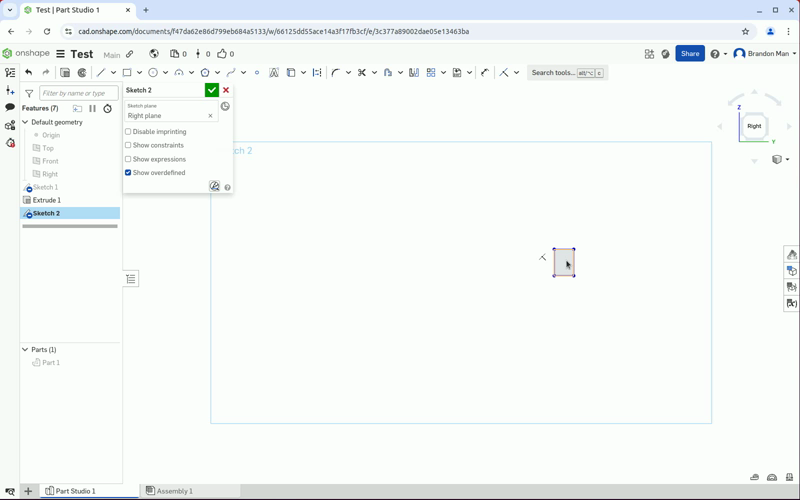
scroll(6)
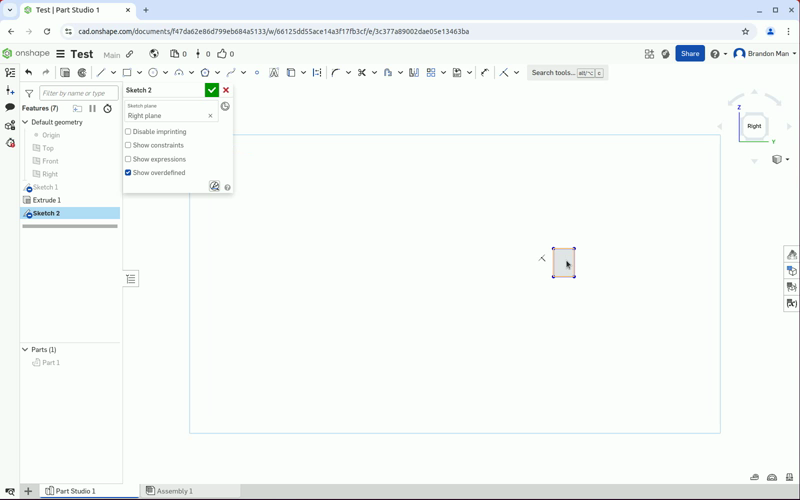
scroll(6)
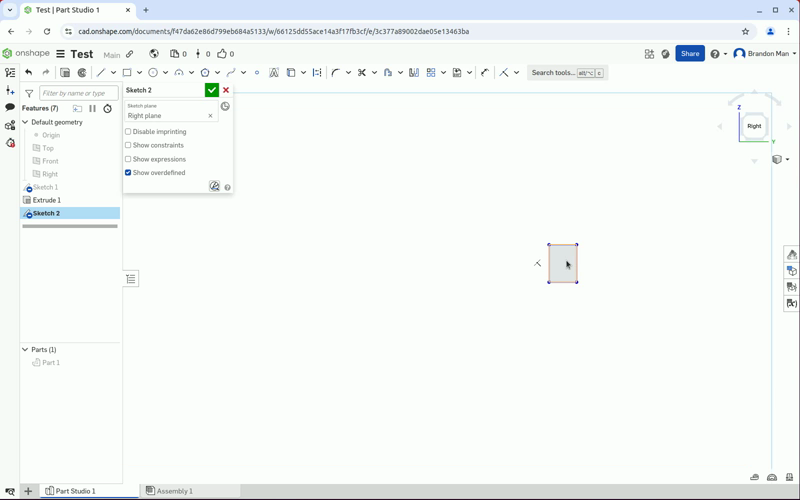
scroll(6)
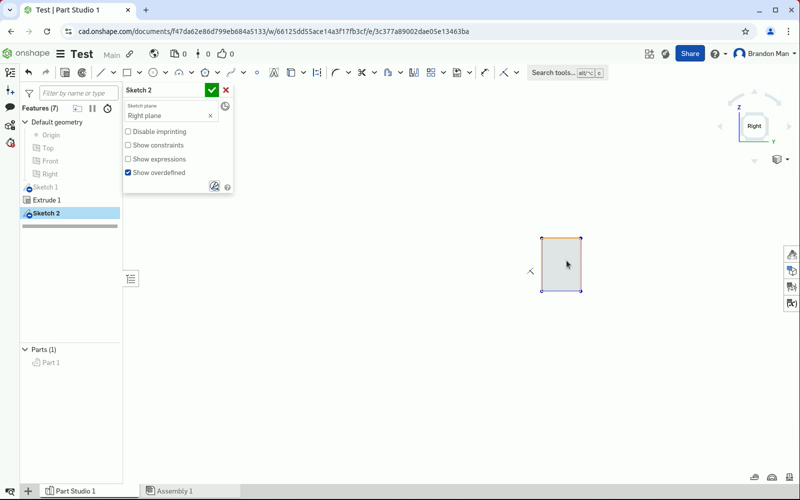
scroll(6)
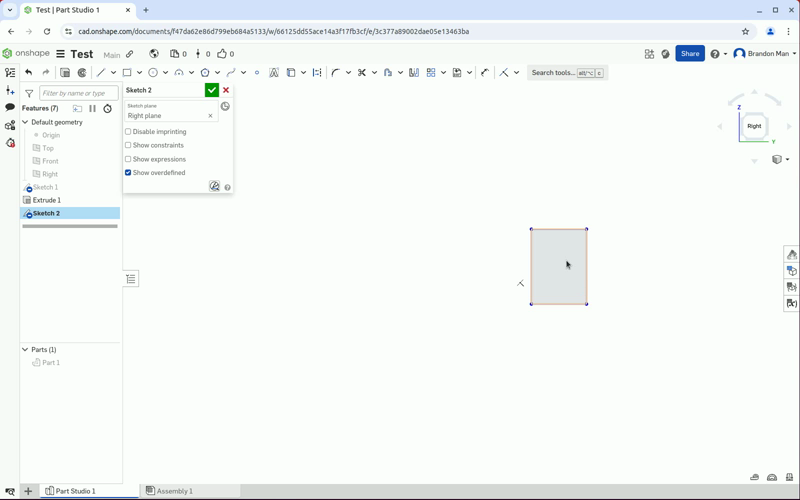
scroll(6)
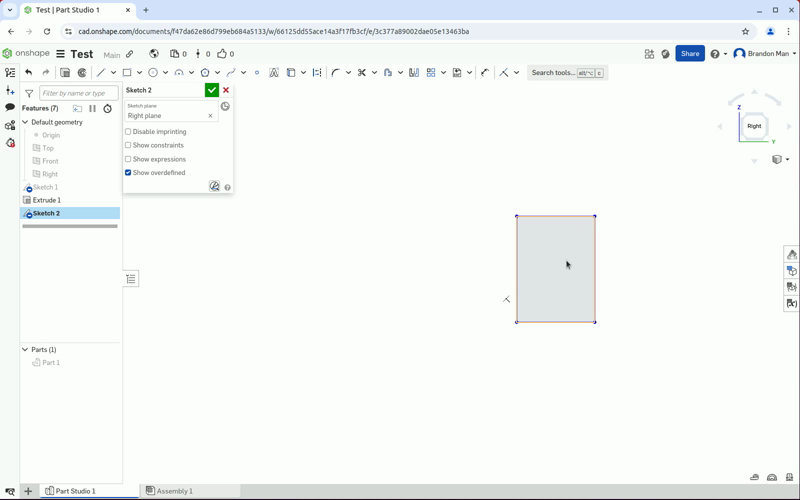
scroll(6)
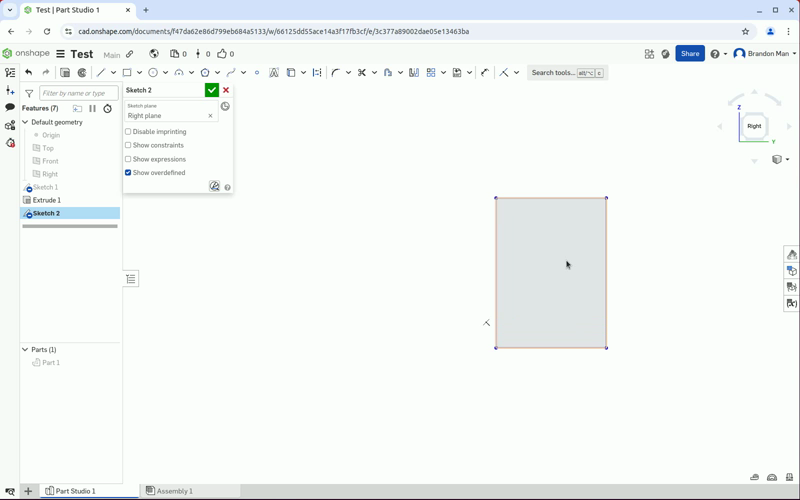
scroll(6)
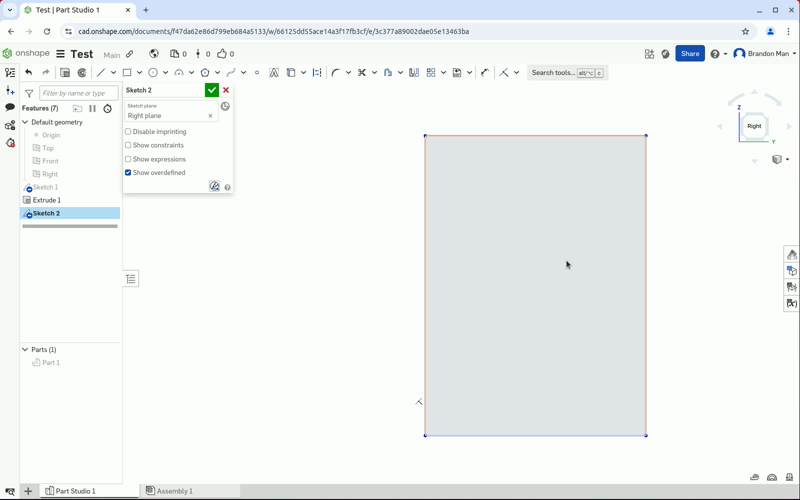
click(566, 260)
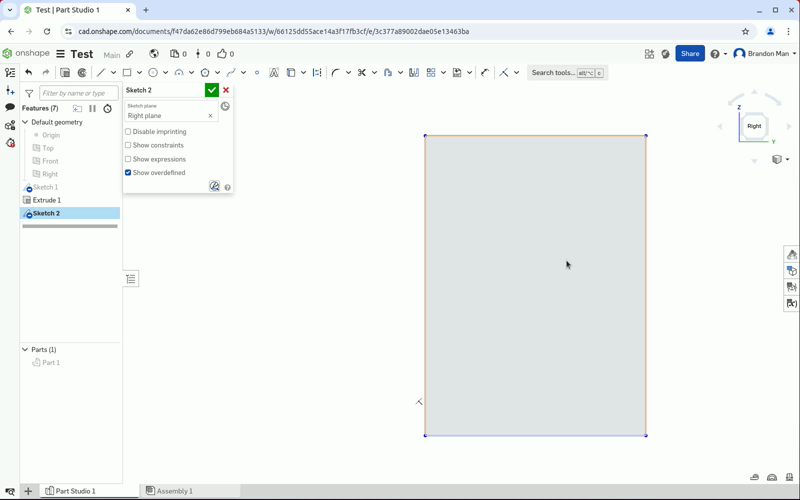
scroll(-6)
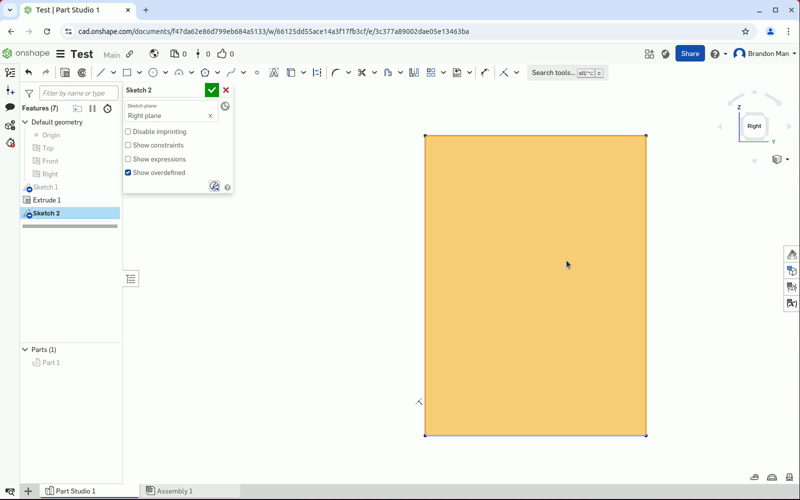
scroll(-6)
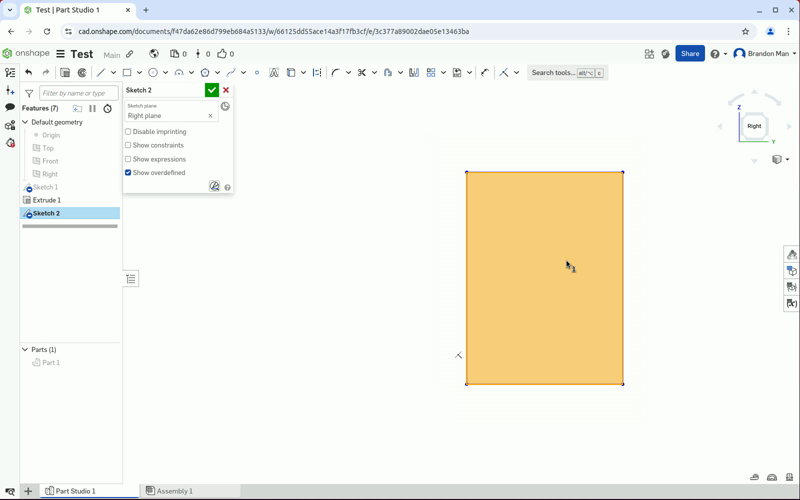
scroll(-6)
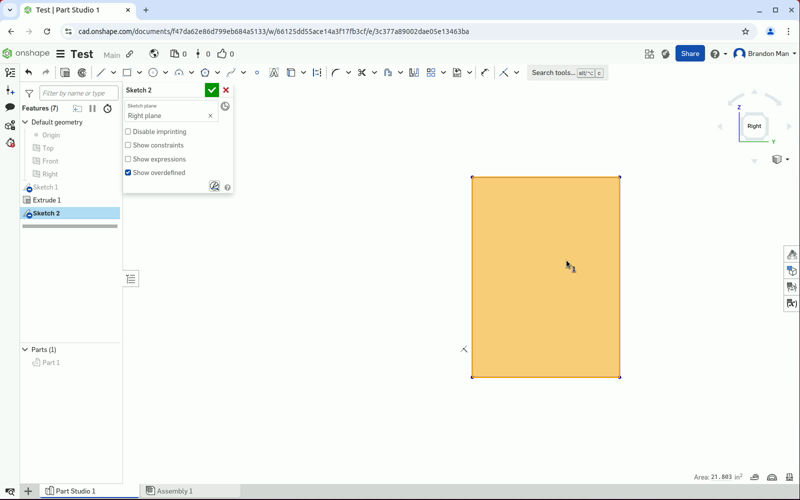
scroll(-6)
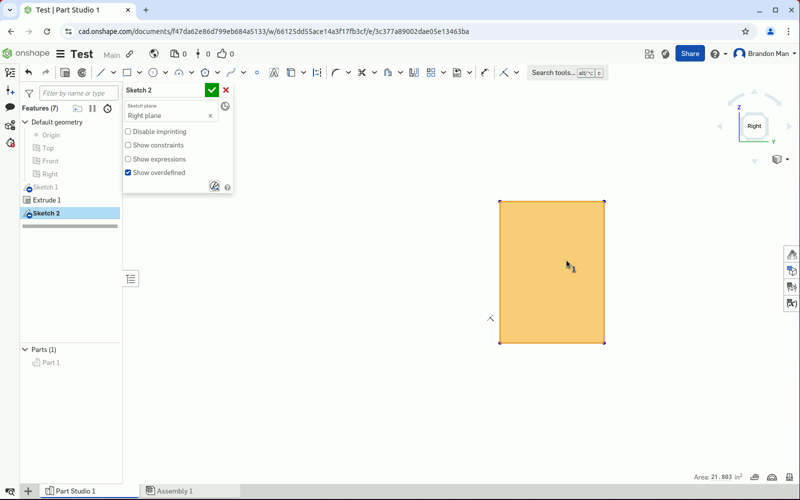
scroll(-6)
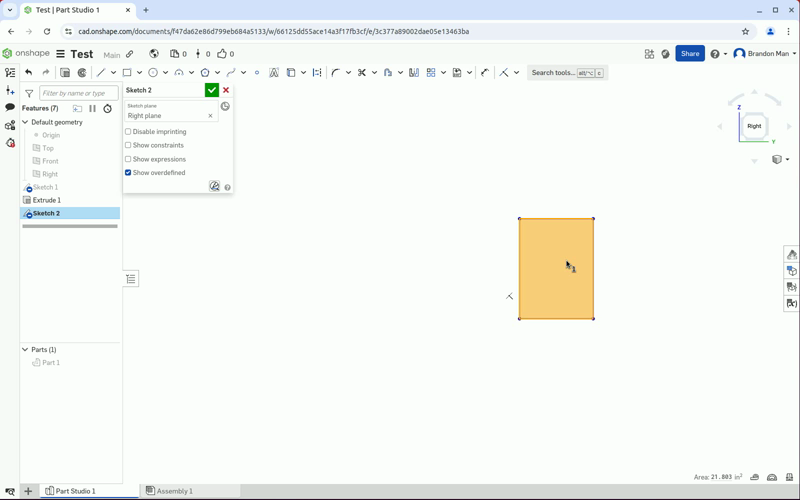
scroll(-6)
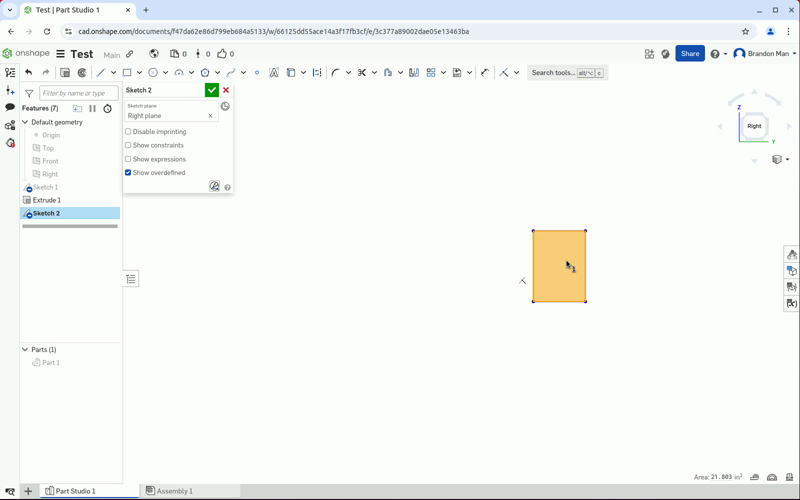
scroll(-6)
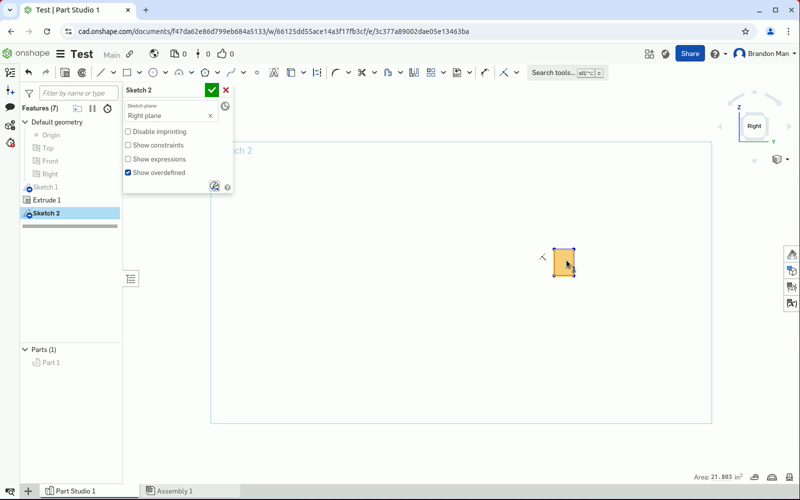
mouse_move(73, 352)
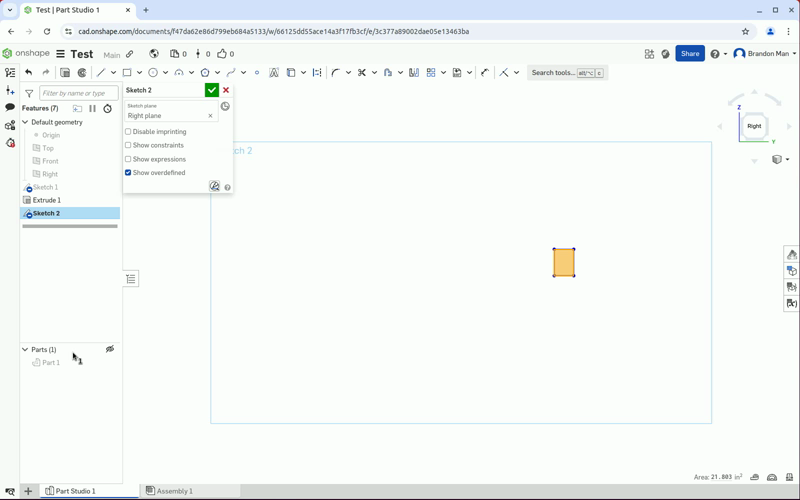
key(shift+y)
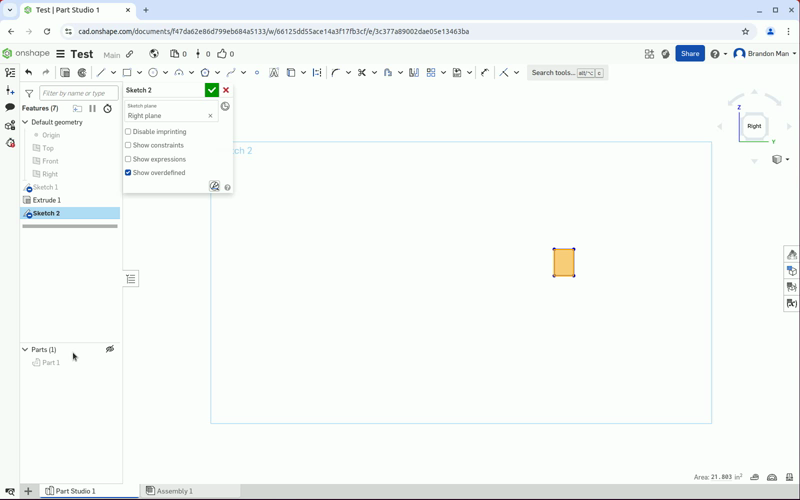
key(shift+e)
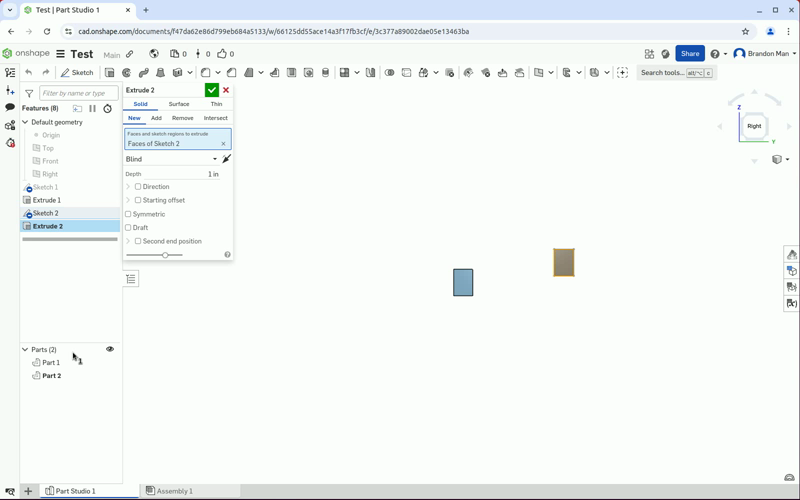
mouse_move(143, 106)
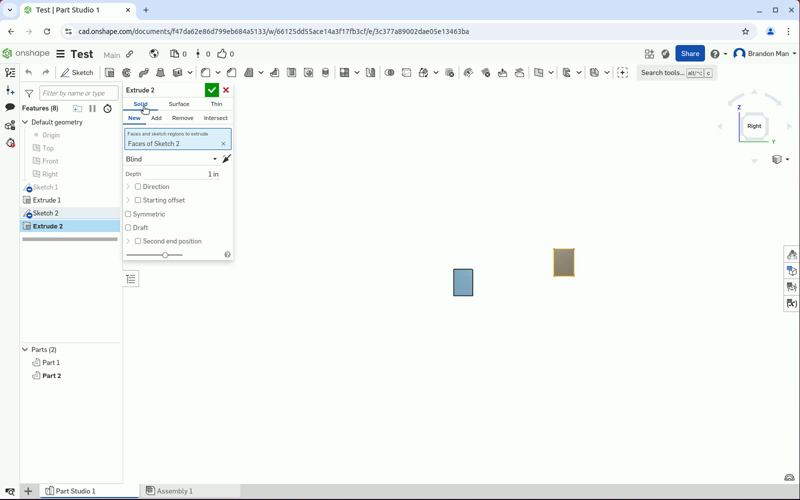
click(143, 106)
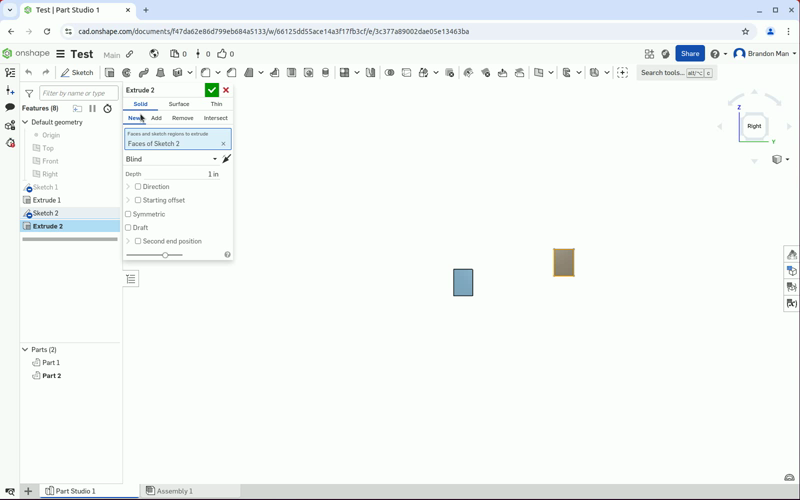
mouse_move(137, 120)
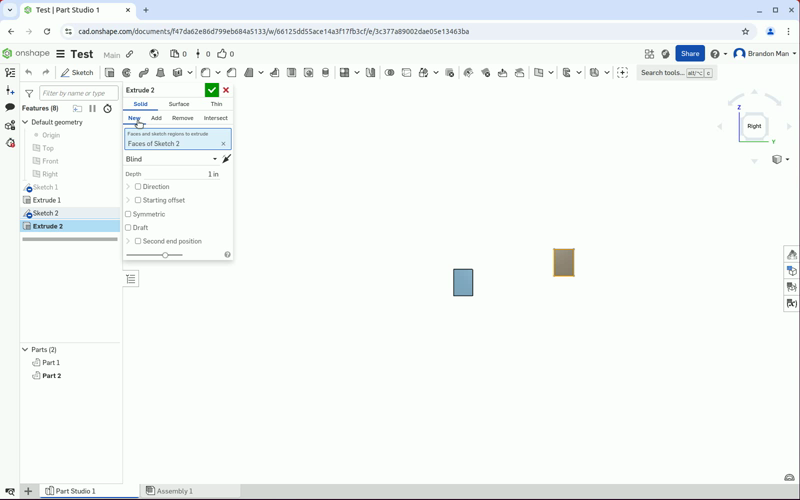
click(137, 120)
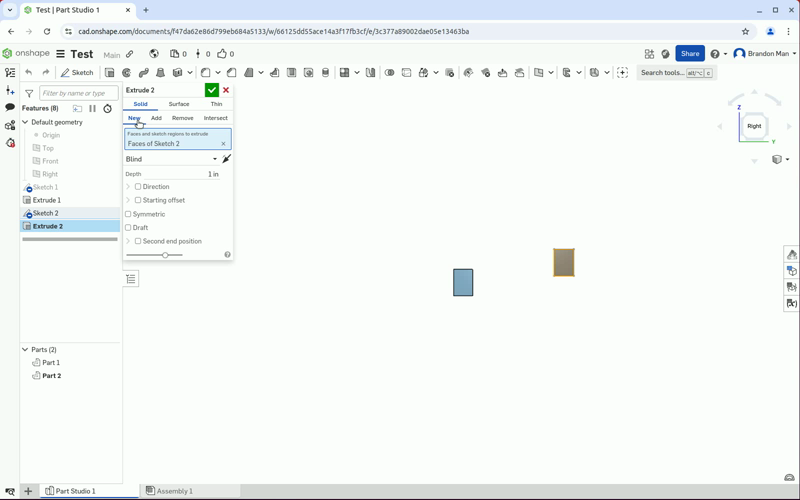
key(tab, 4)
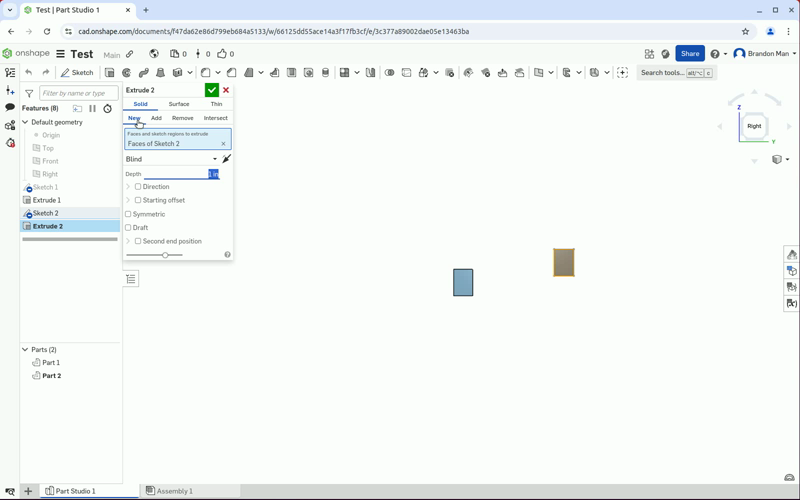
text(0.241)
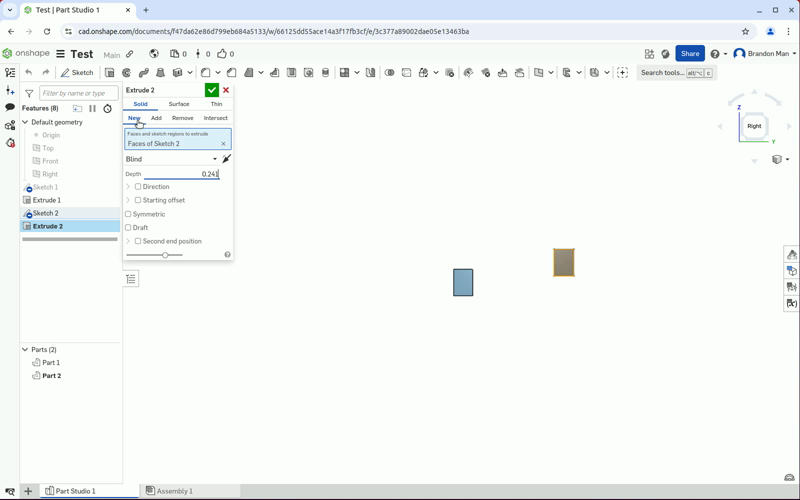
key(enter)
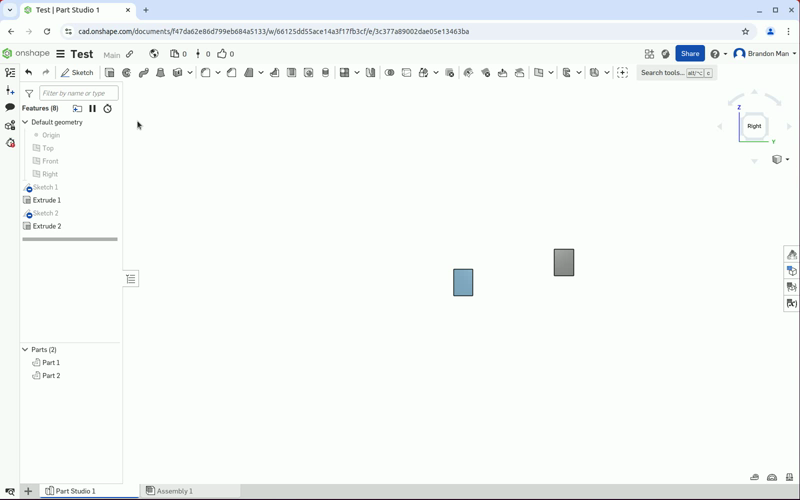
key(shift+h)
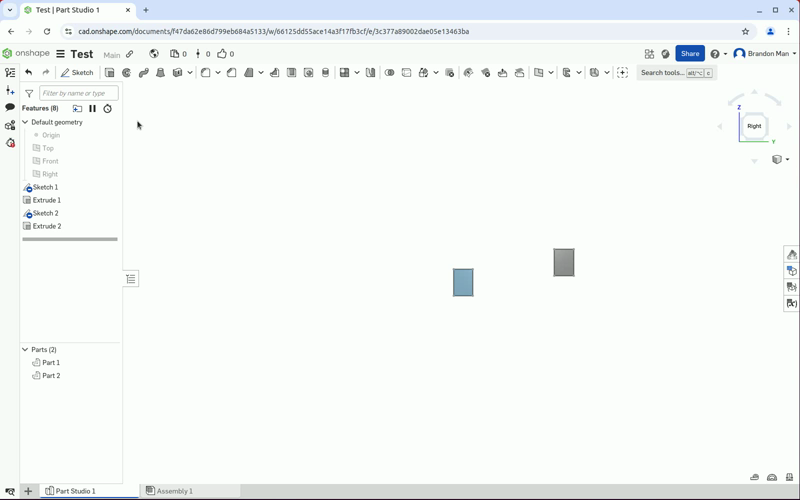
key(shift+h)
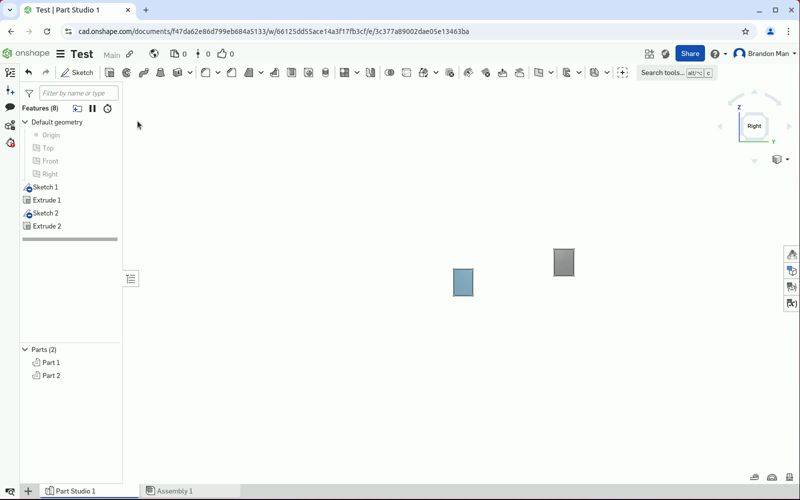
key(shift+7)
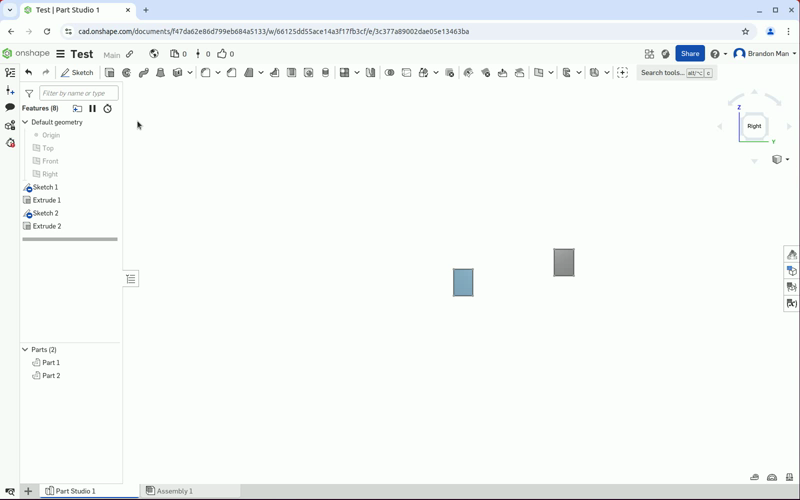
key(right, 2)
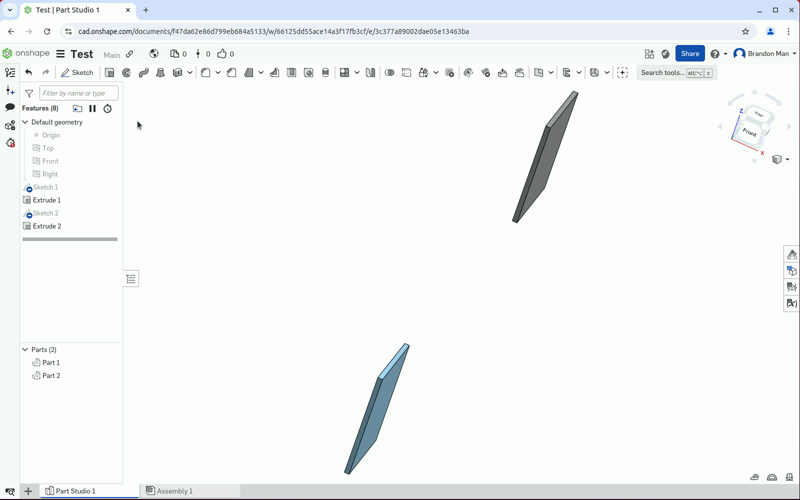
key(down, 2)
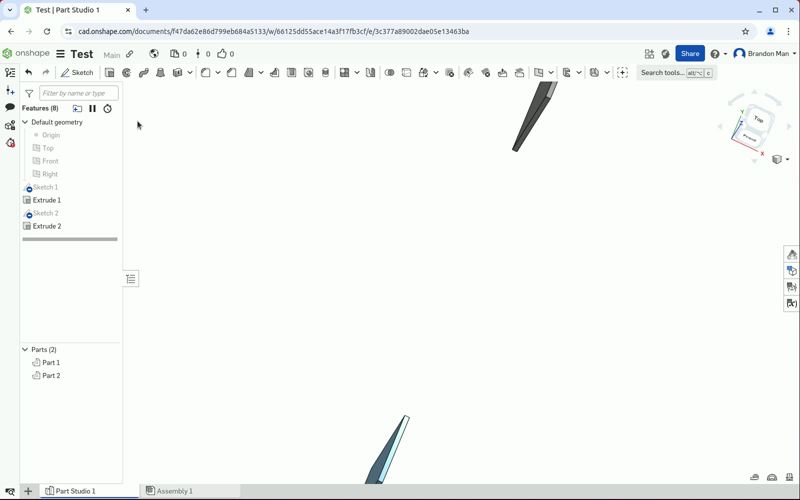
key(up, 2)
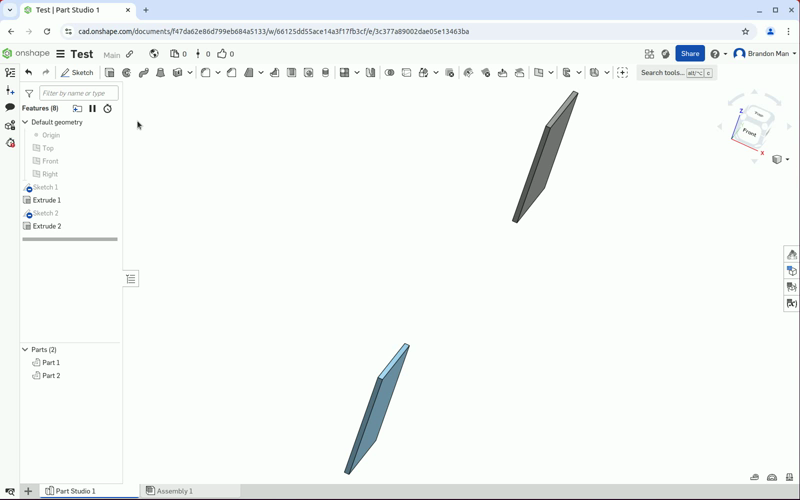
key(left, 2)
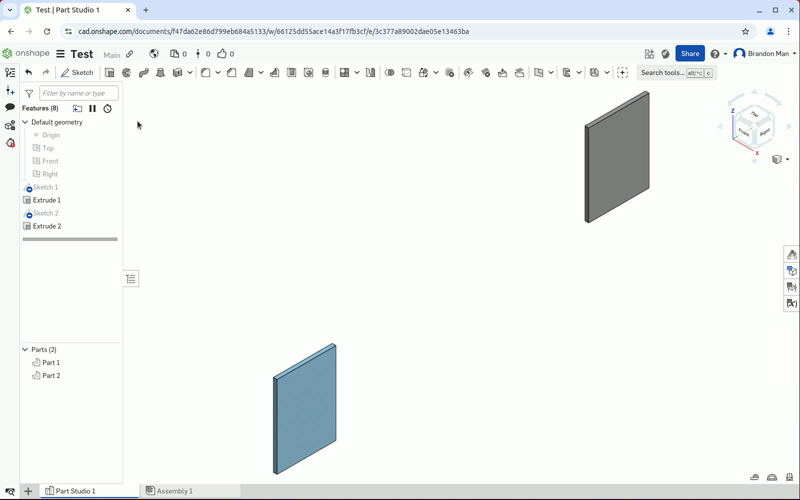
mouse_move(73, 189)
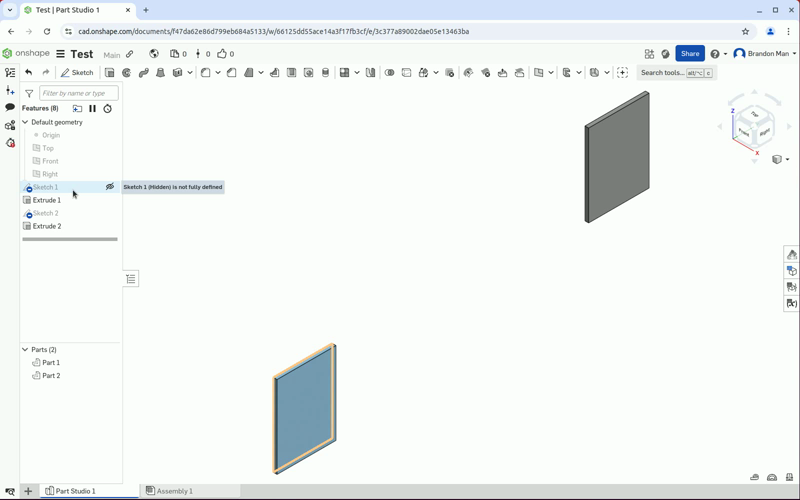
click(73, 189)